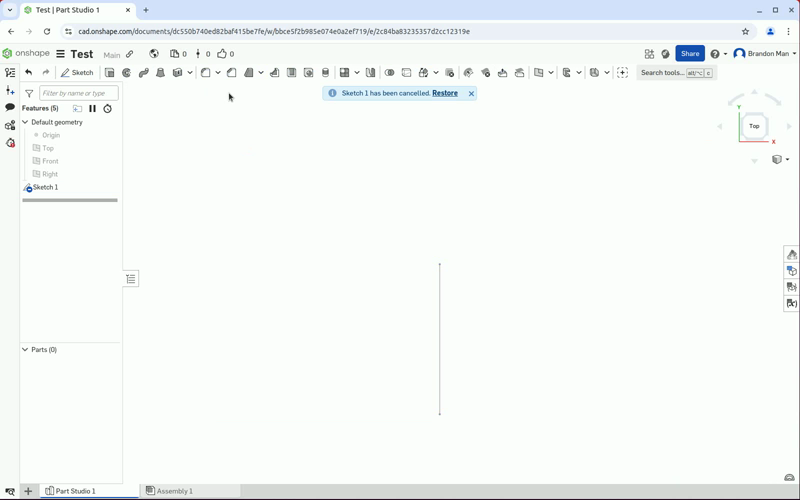
key(shift+h)
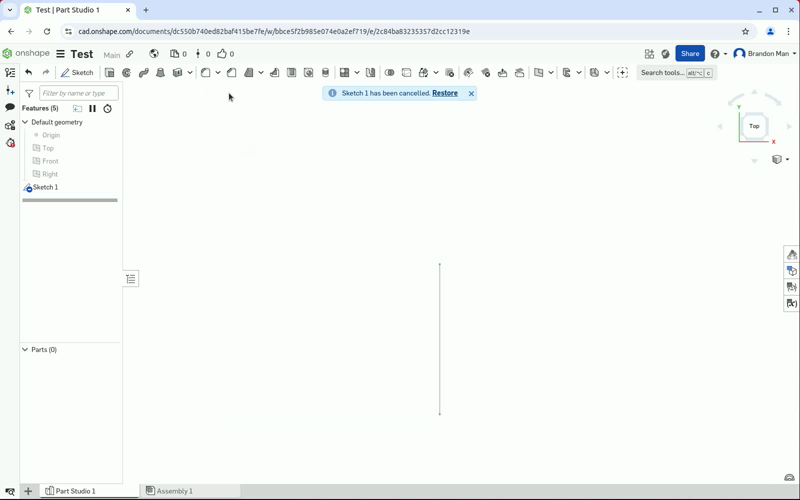
key(shift+s)
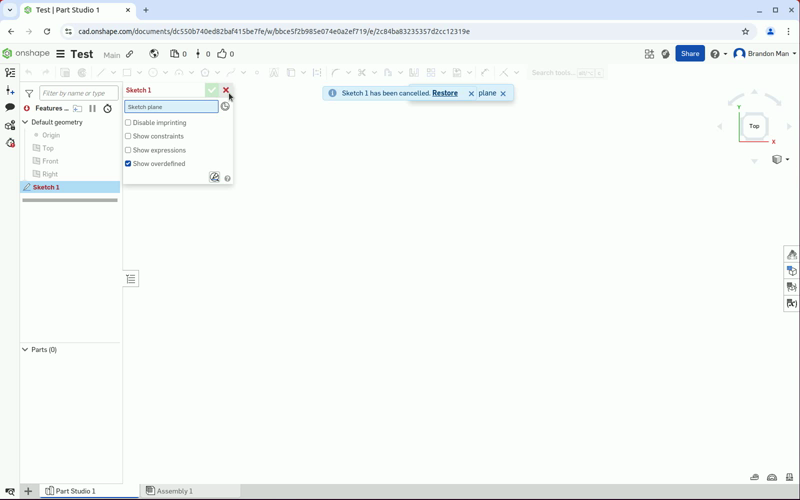
mouse_move(73, 150)
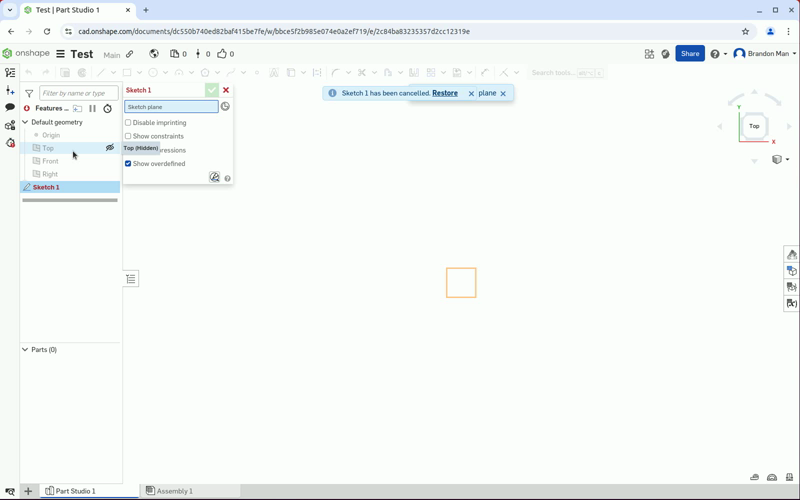
click(73, 150)
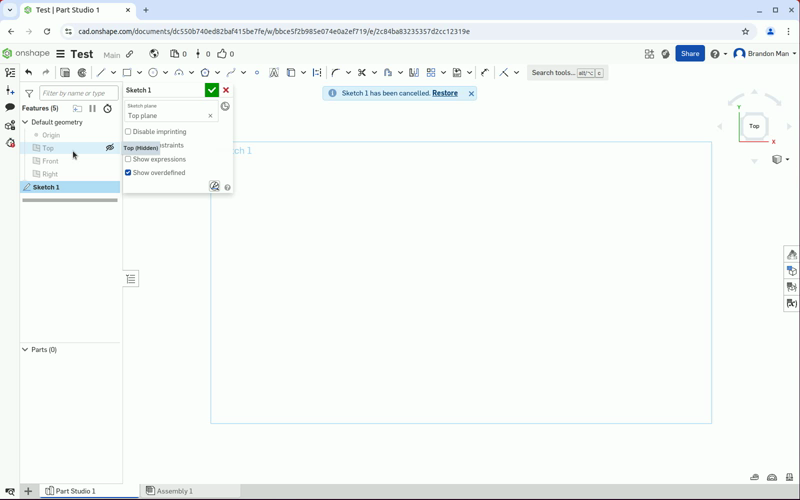
mouse_move(73, 352)
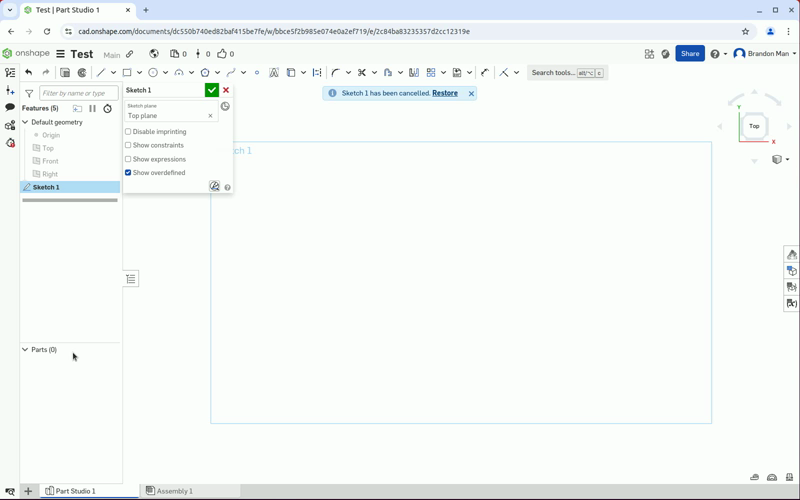
key(y)
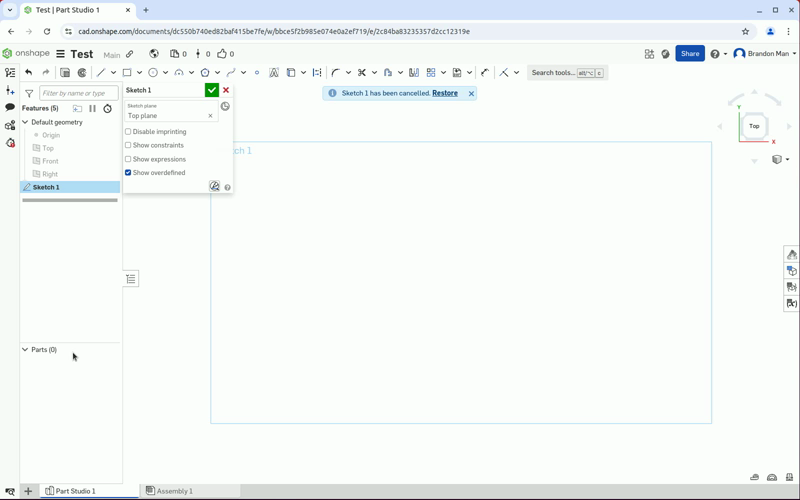
key(c)
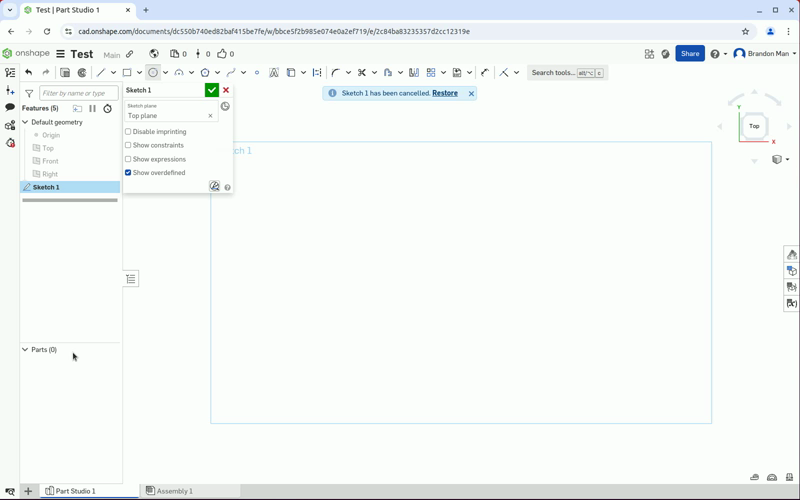
key_down(shift)
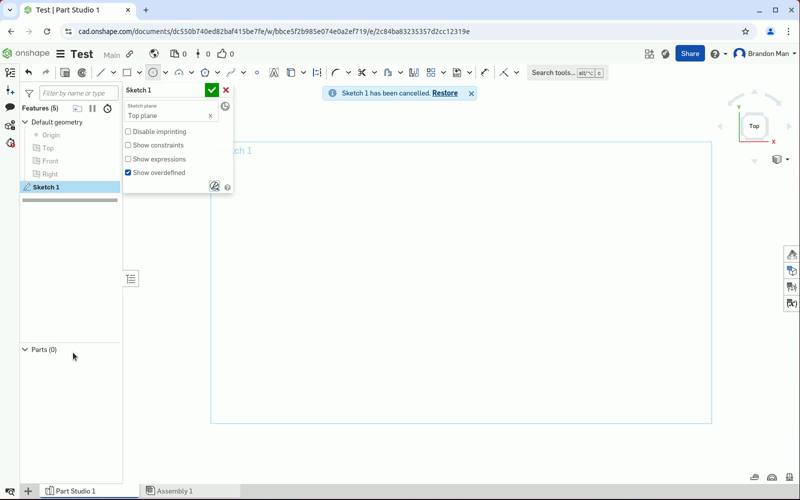
mouse_move(392, 282)
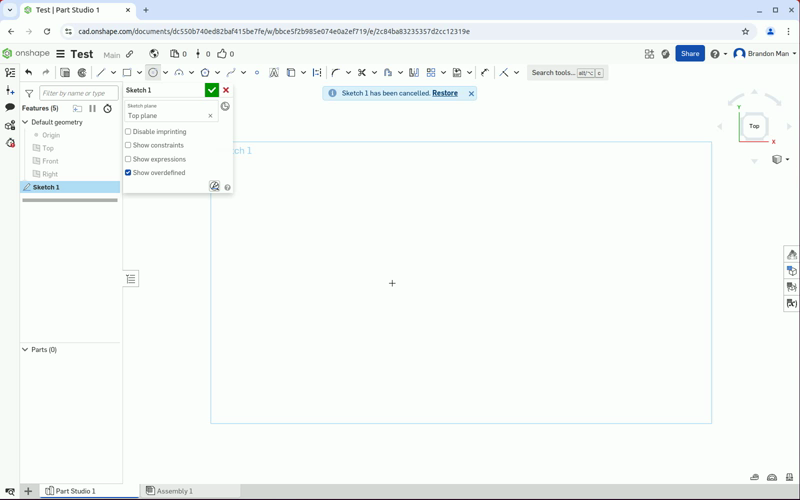
click(392, 282)
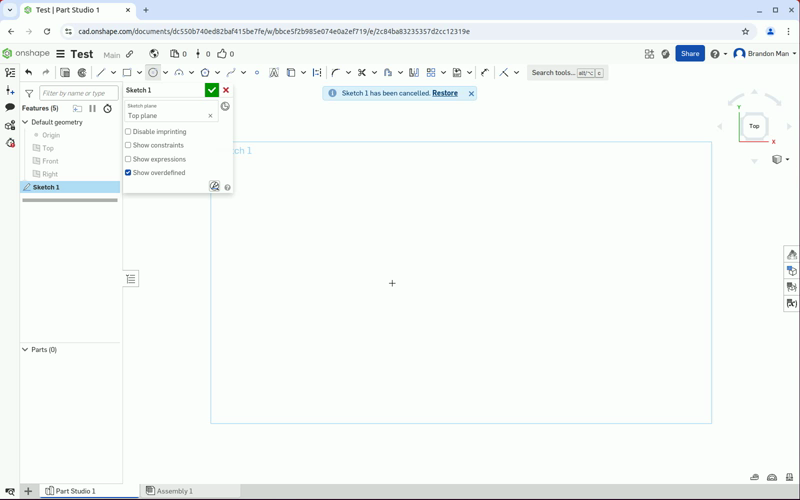
key_up(shift)
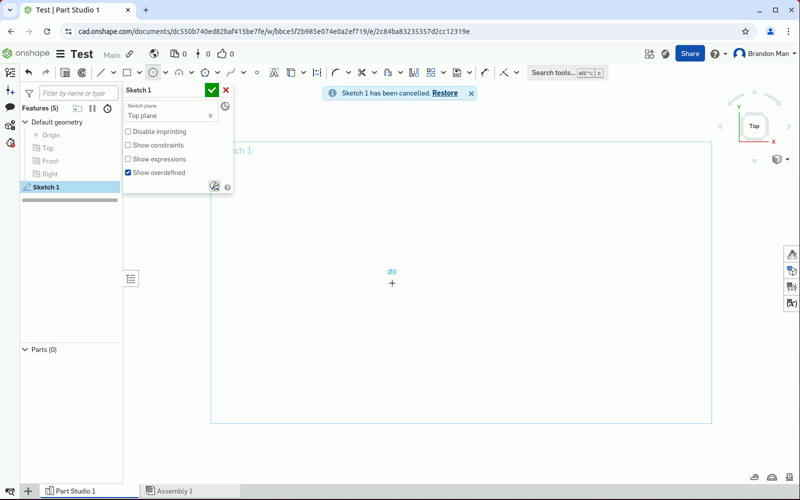
mouse_move(435, 282)
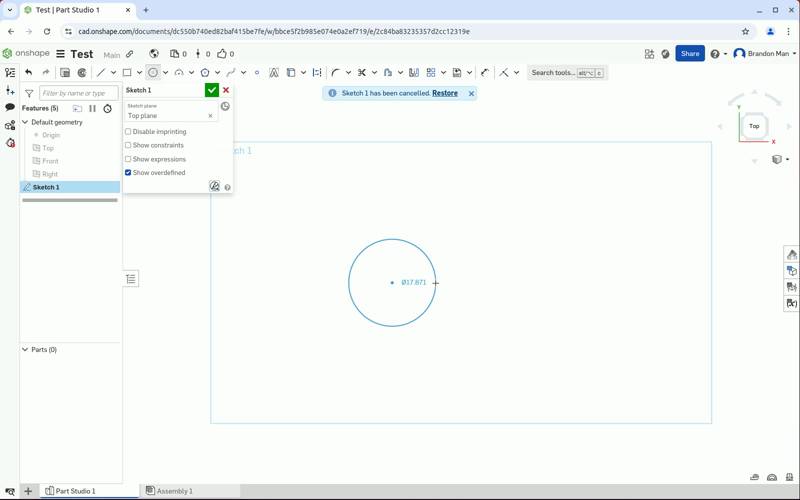
click(435, 282)
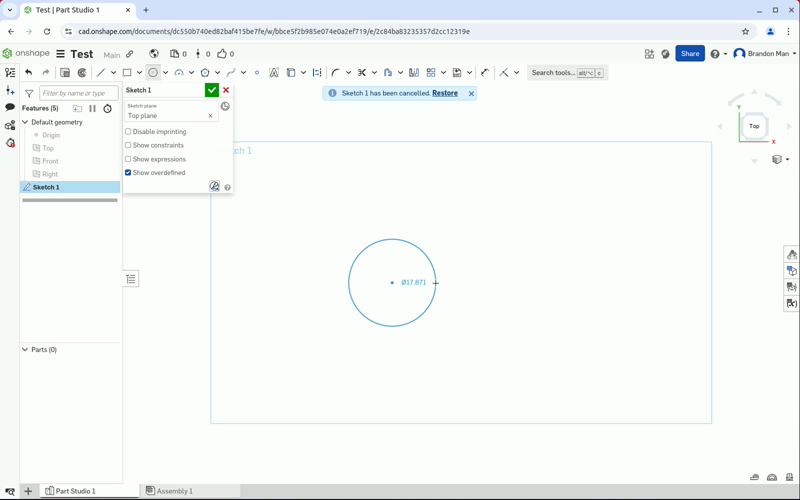
key(esc)
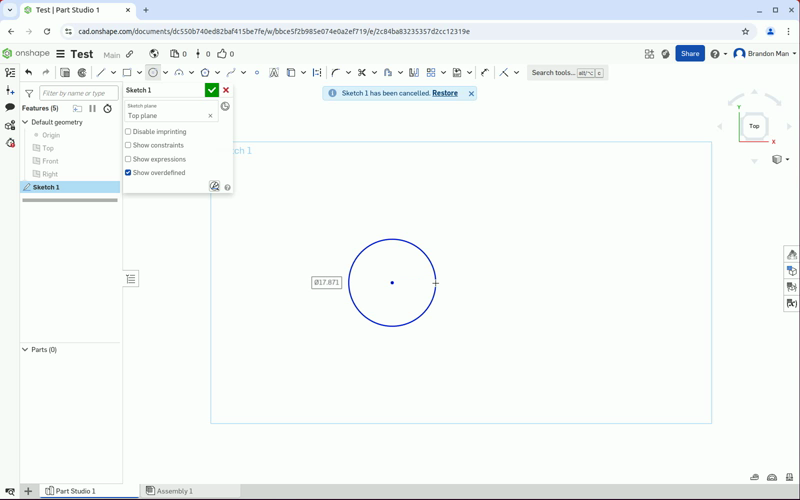
key(c)
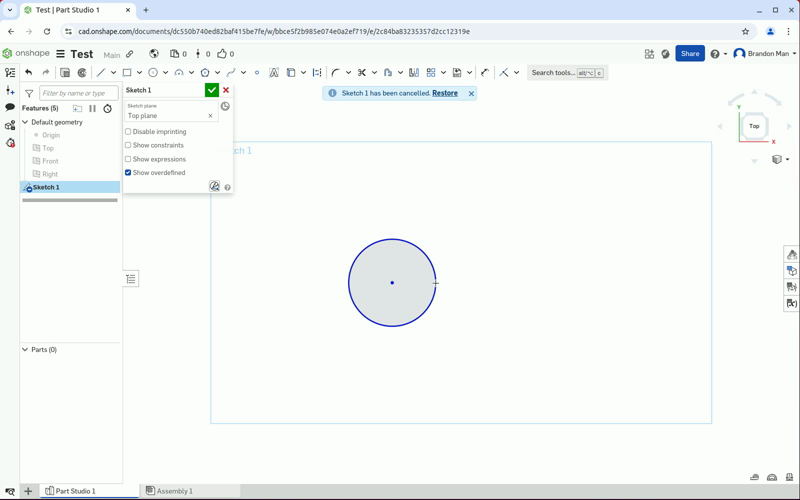
key_down(shift)
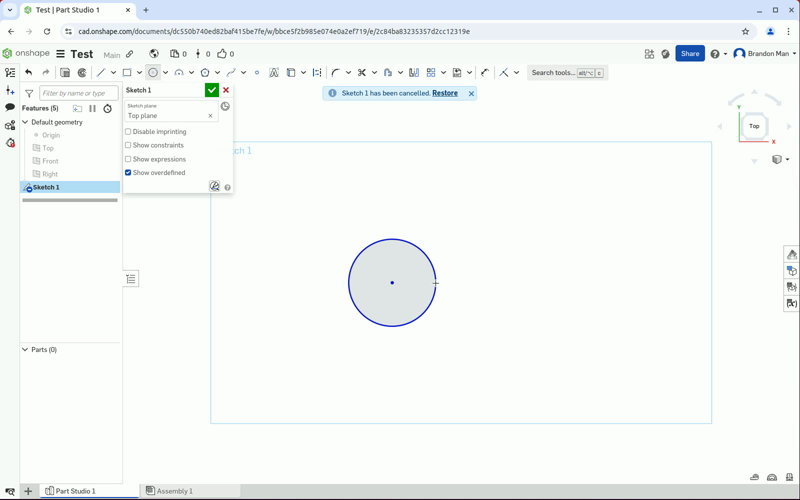
mouse_move(392, 282)
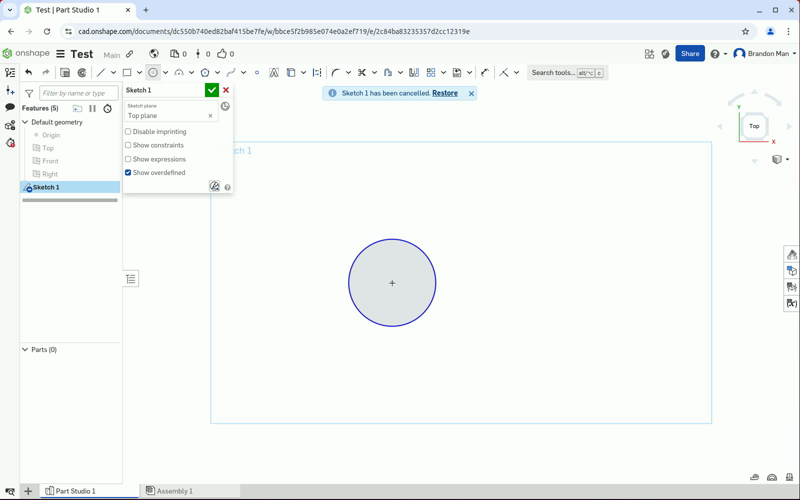
click(392, 282)
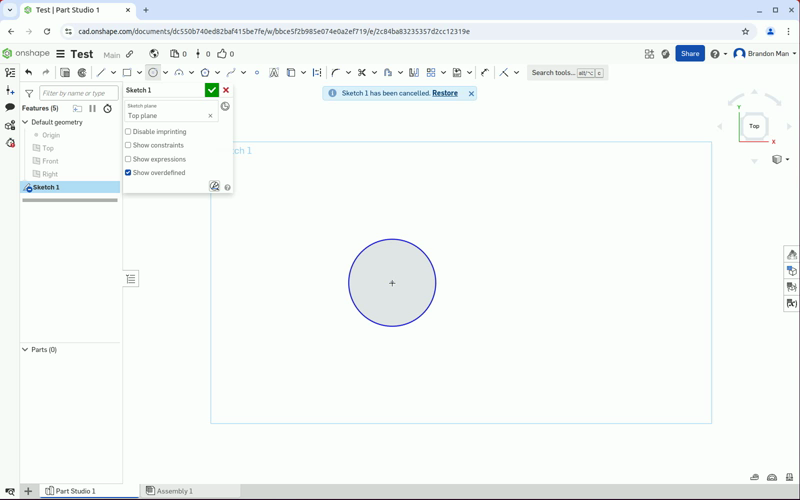
key_up(shift)
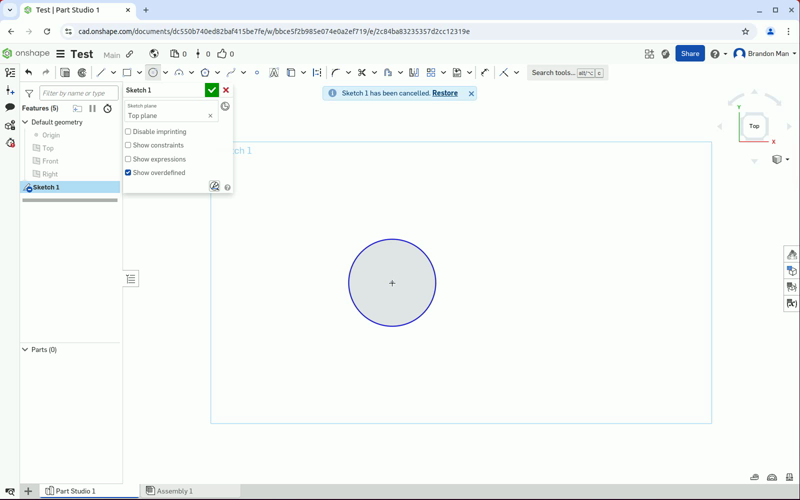
mouse_move(415, 282)
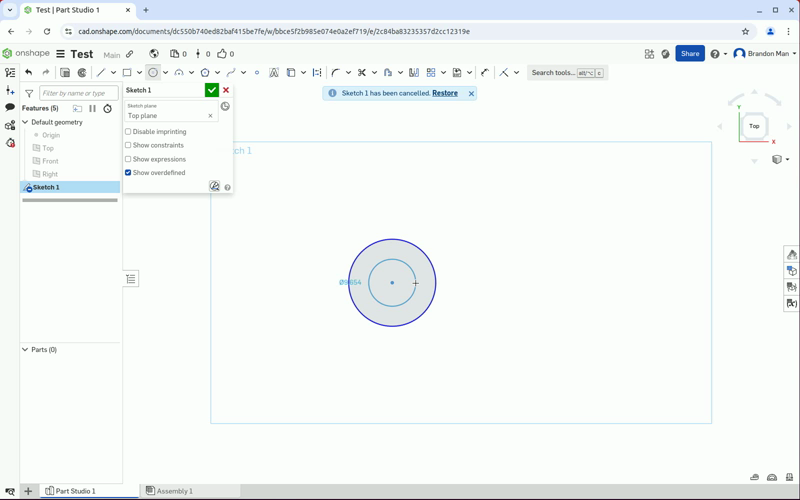
click(415, 282)
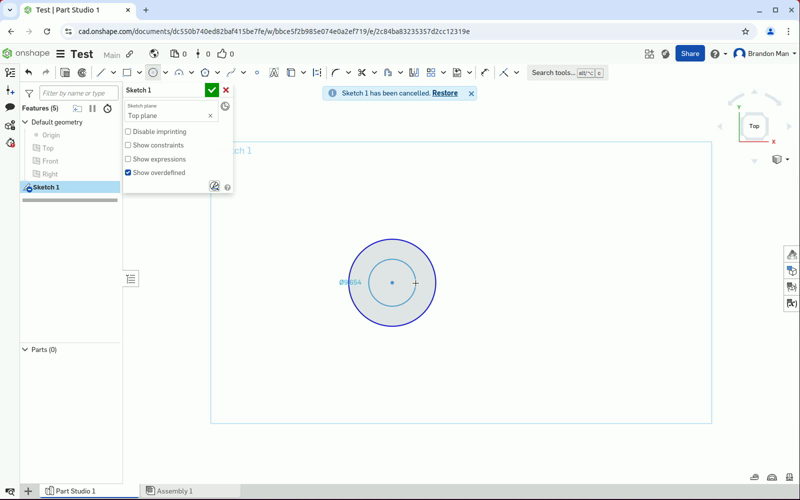
key(esc)
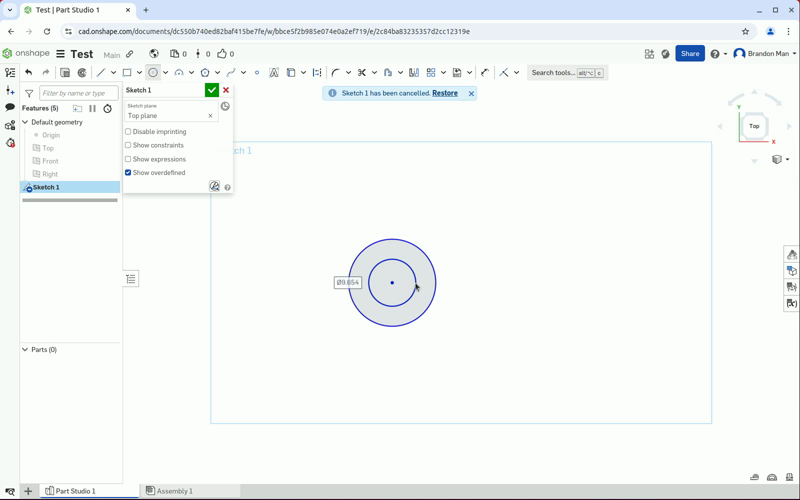
mouse_move(379, 317)
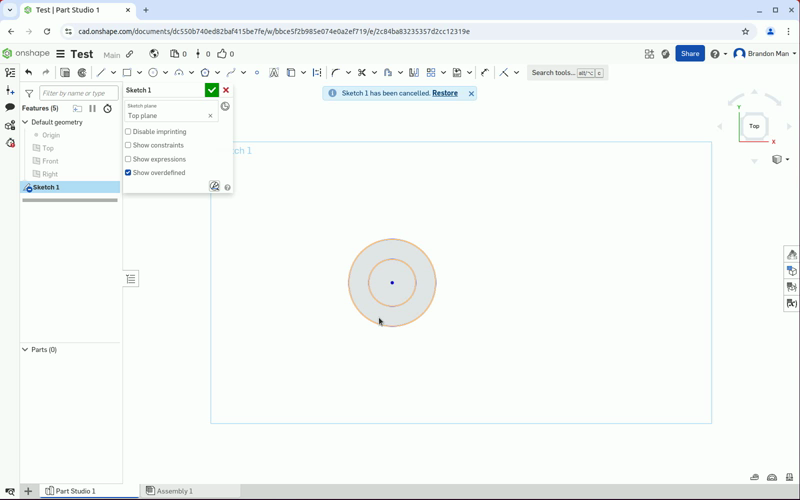
click(379, 317)
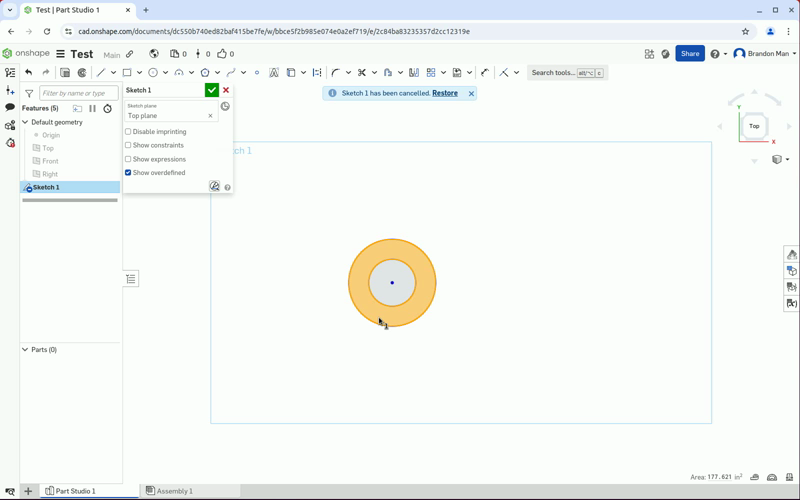
mouse_move(73, 352)
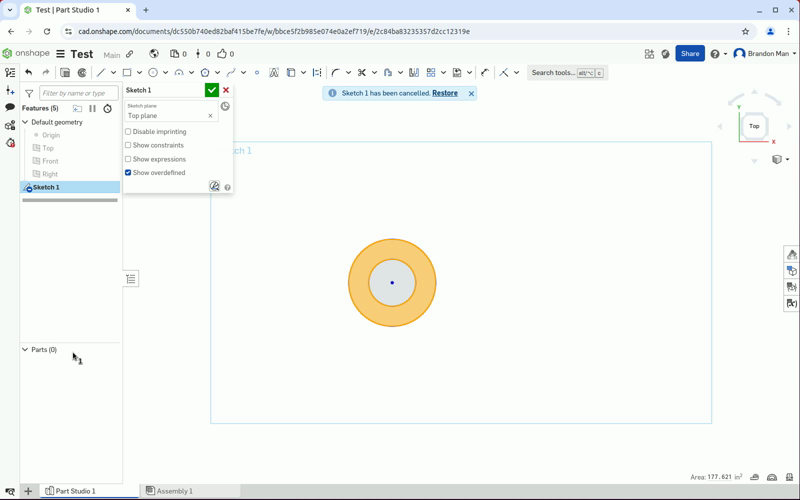
key(shift+y)
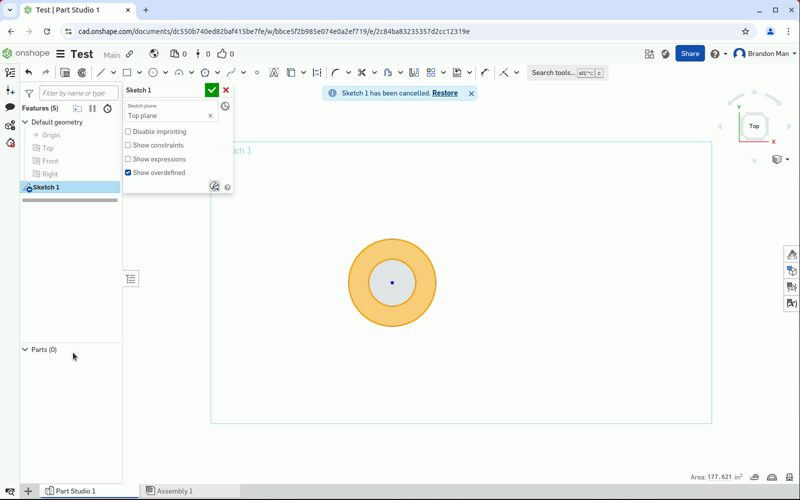
key(shift+e)
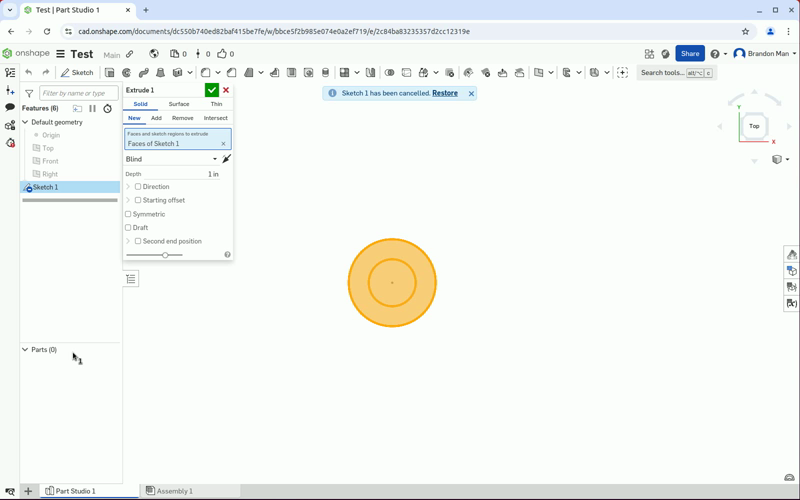
mouse_move(143, 106)
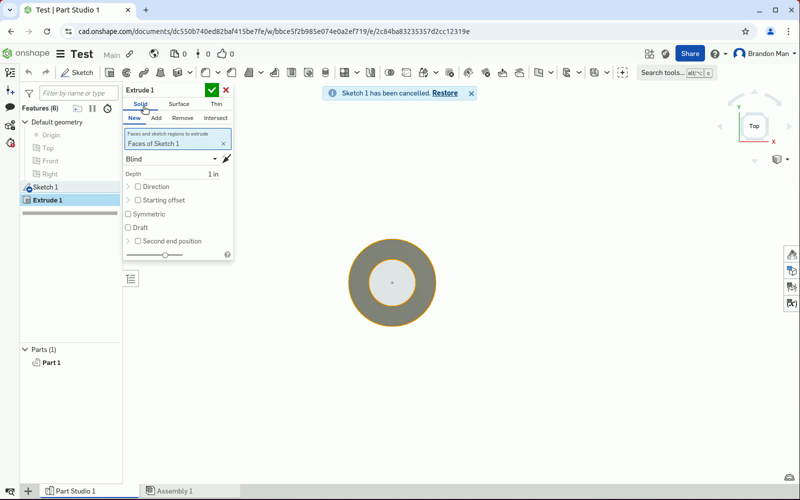
click(143, 106)
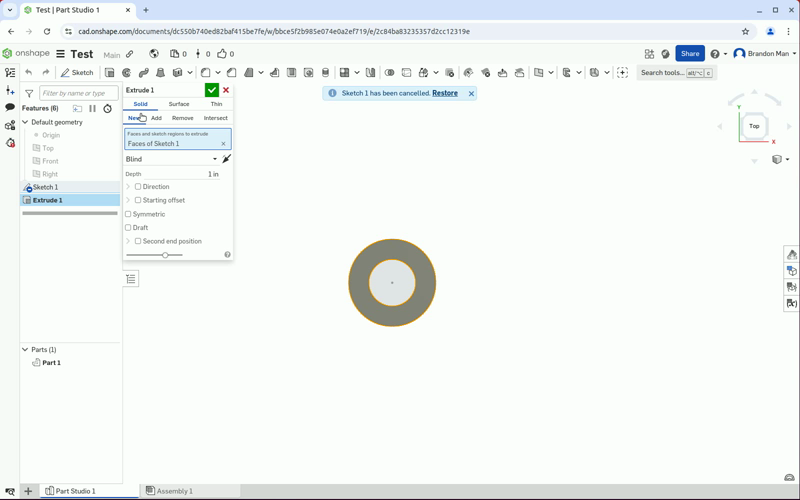
mouse_move(137, 120)
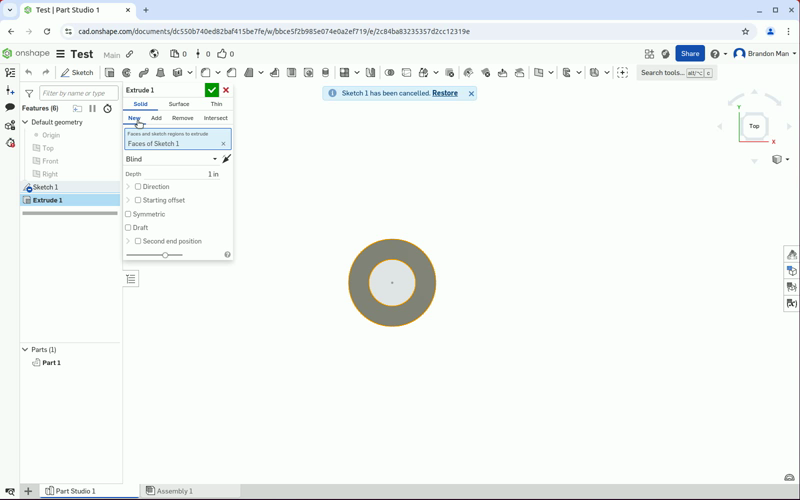
click(137, 120)
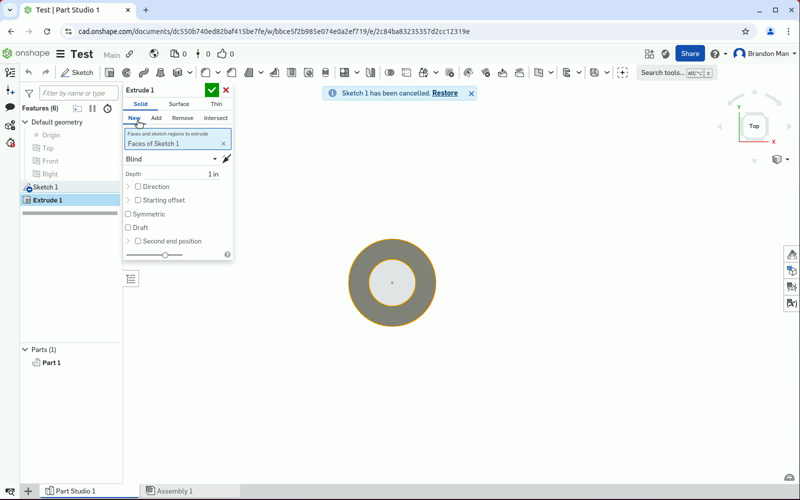
key(tab, 4)
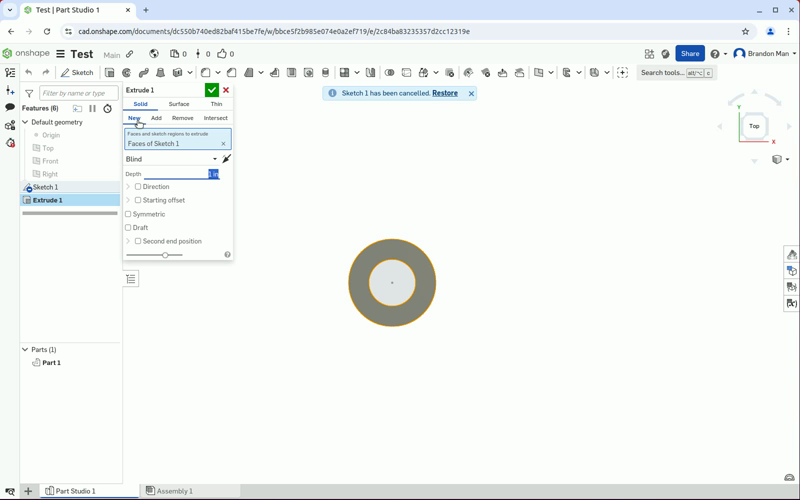
text(7.703)
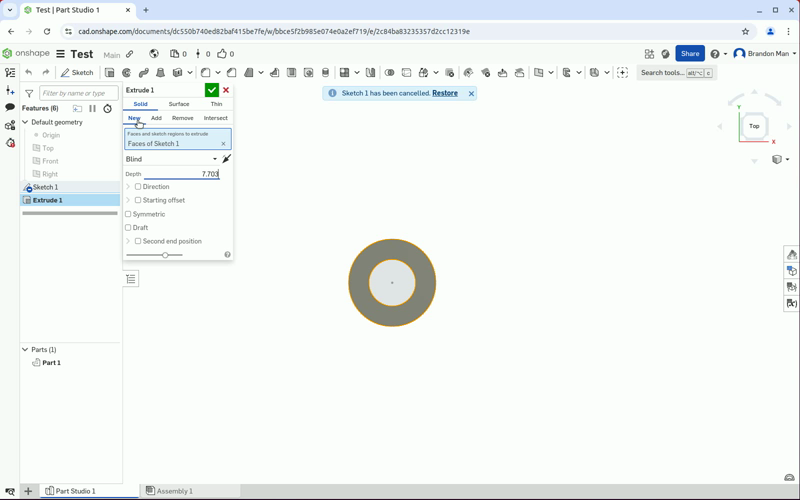
key(enter)
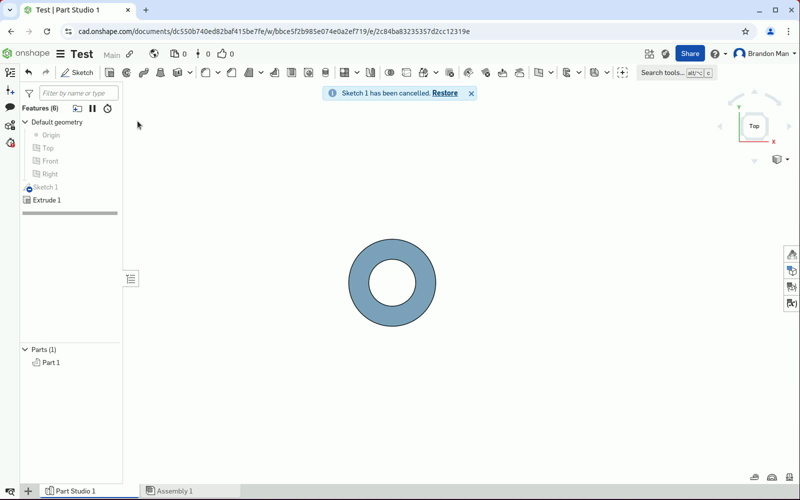
key(shift+h)
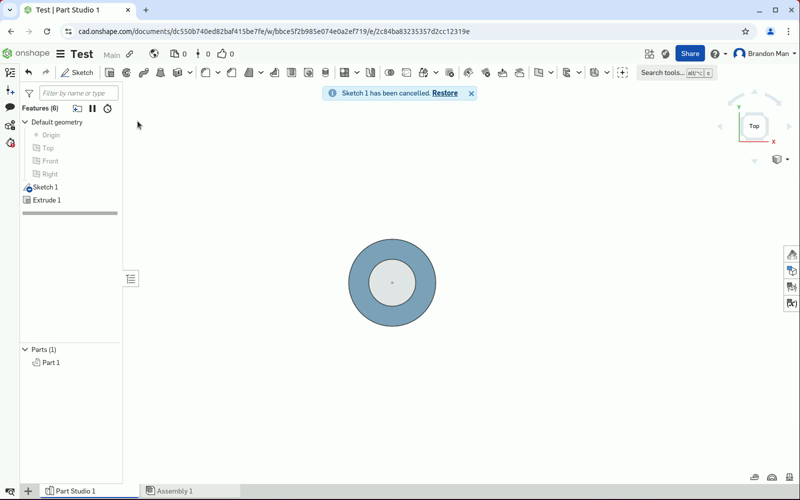
key(shift+h)
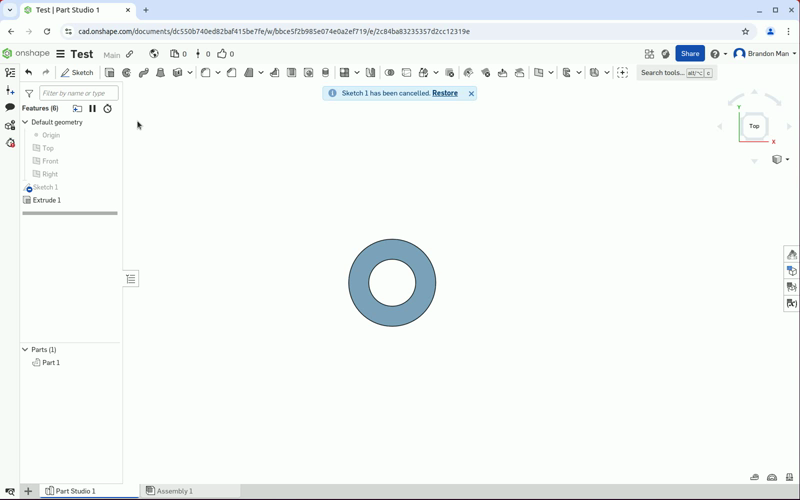
mouse_move(73, 189)
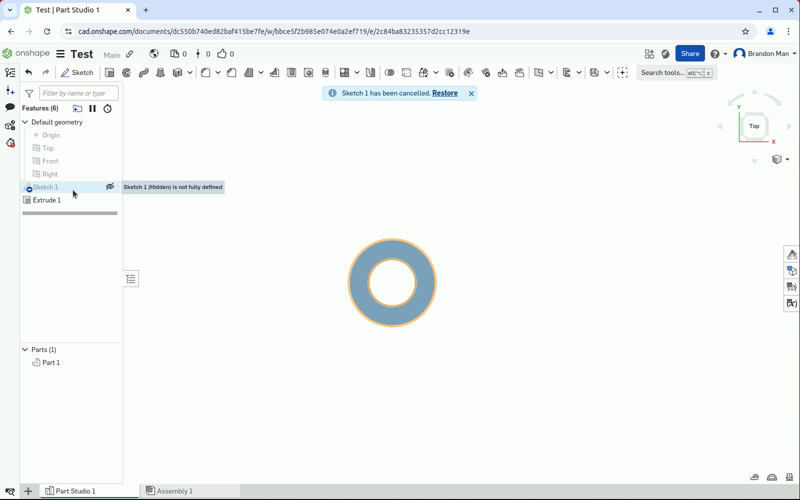
click(73, 189)
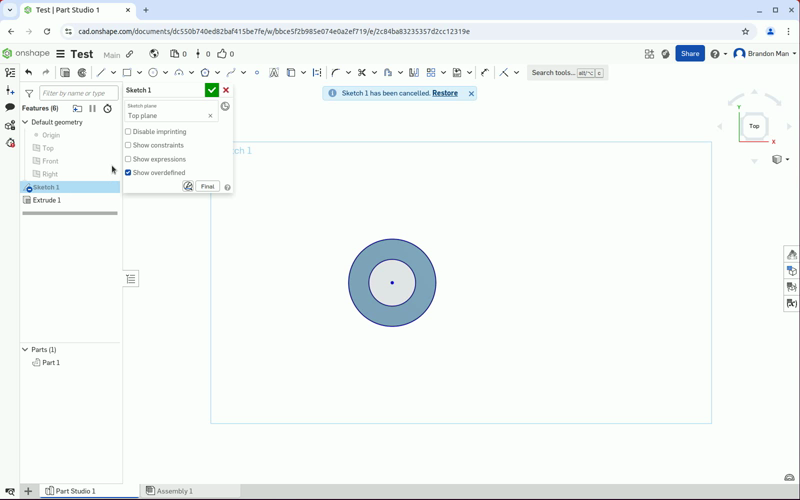
mouse_move(229, 92)
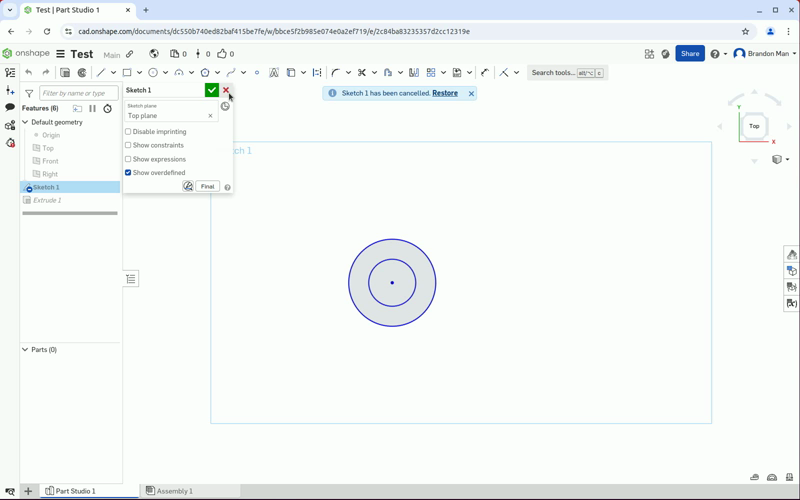
click(229, 92)
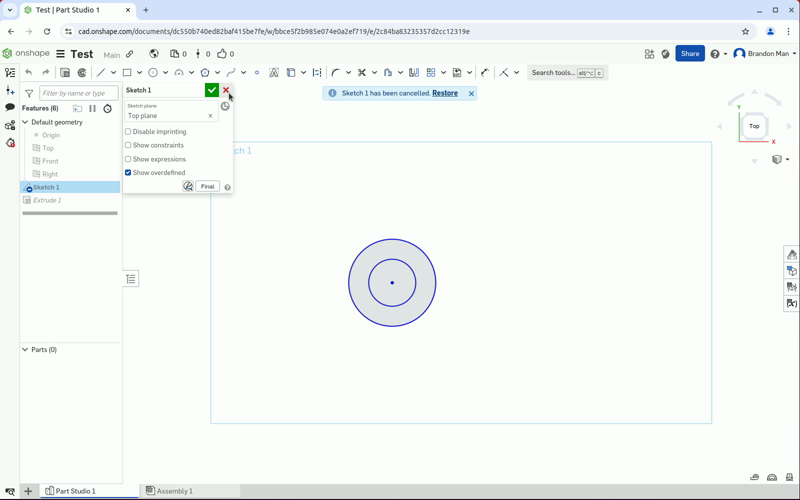
key(shift+s)
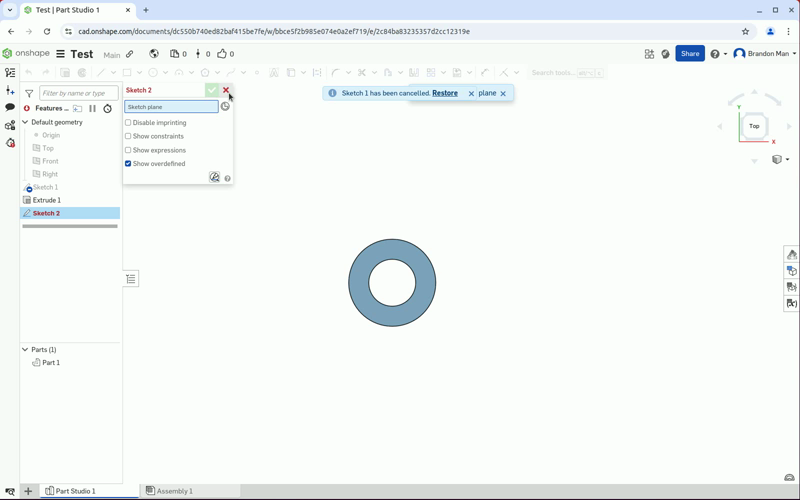
mouse_move(73, 150)
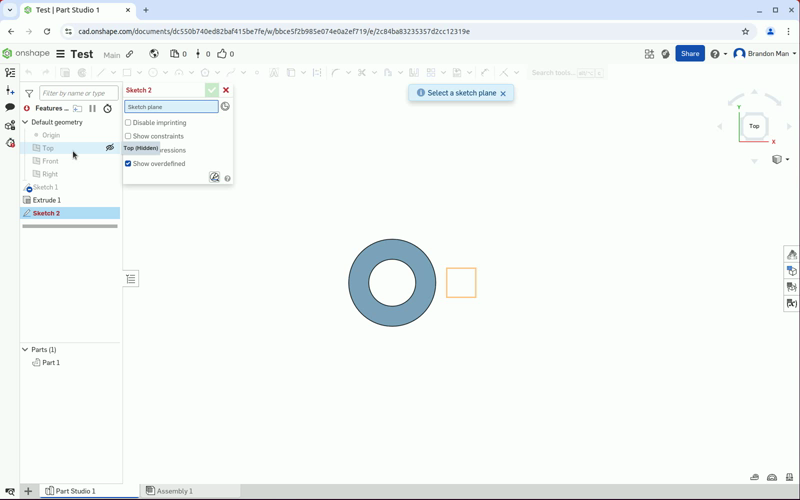
click(73, 150)
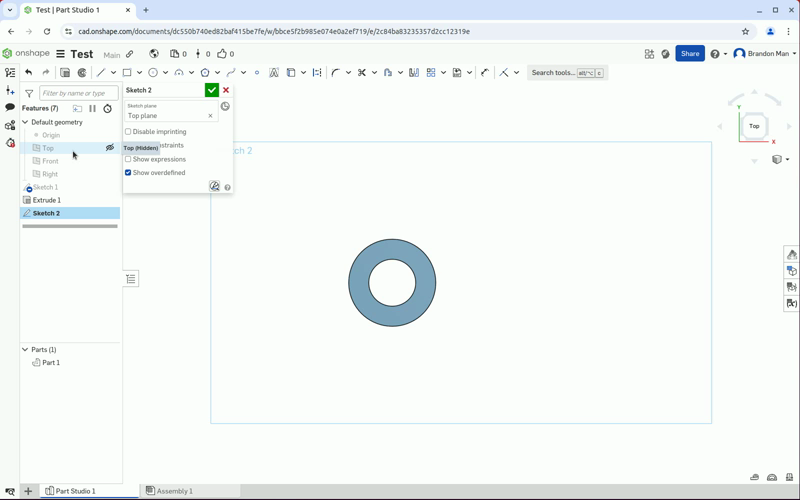
mouse_move(73, 352)
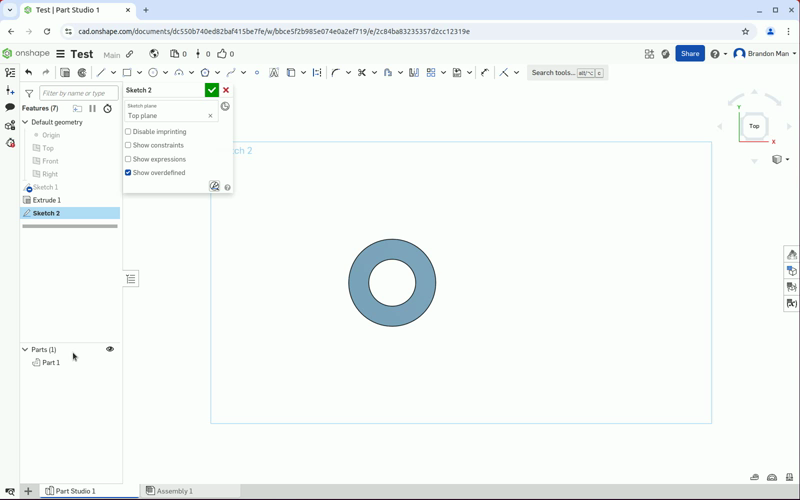
key(y)
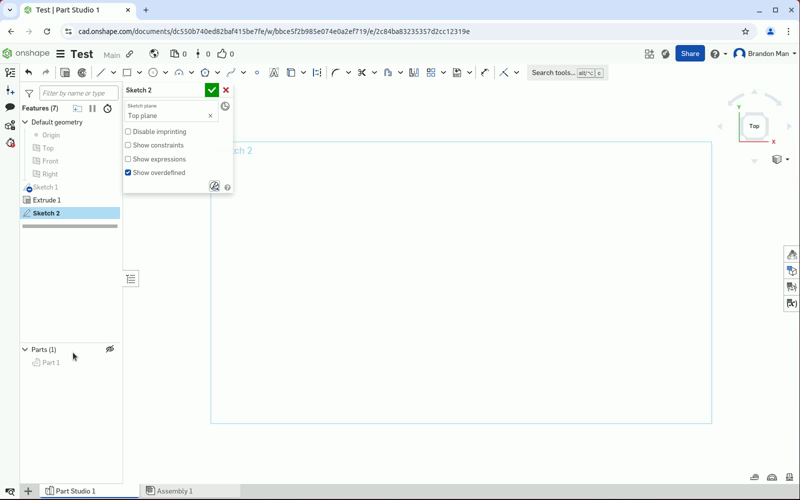
key(l)
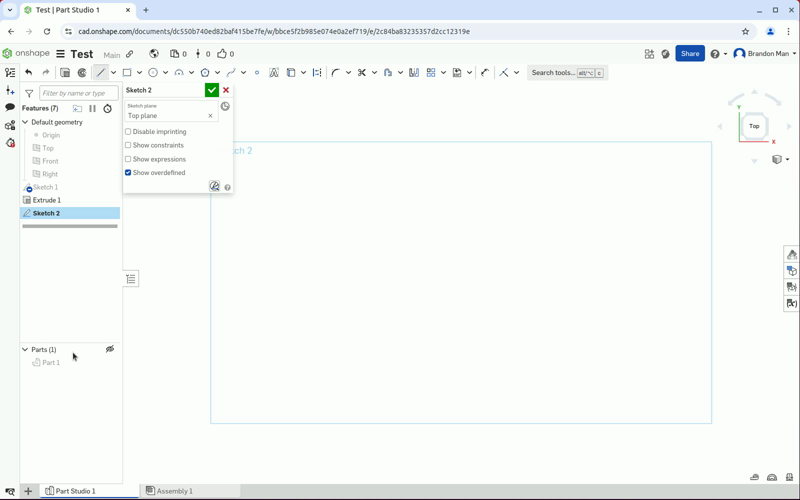
key_down(shift)
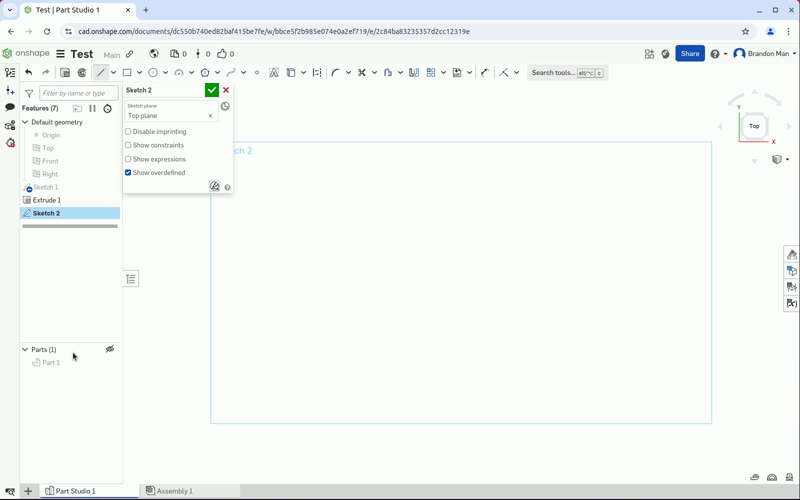
mouse_move(391, 326)
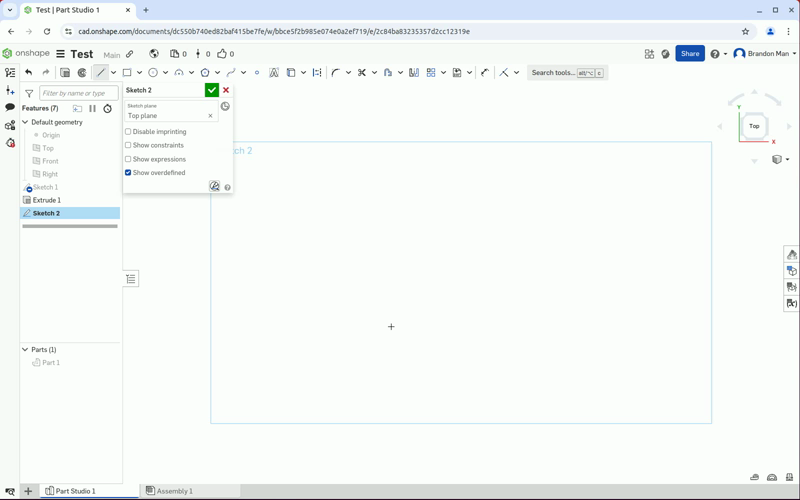
click(391, 326)
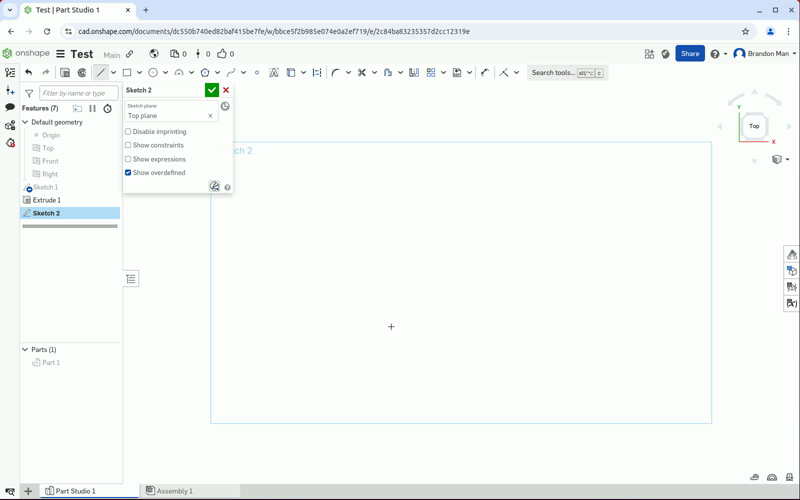
key_up(shift)
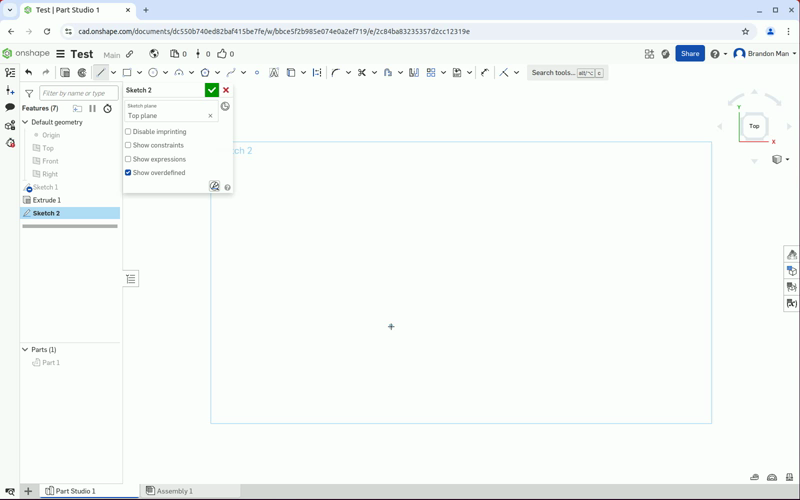
key_down(shift)
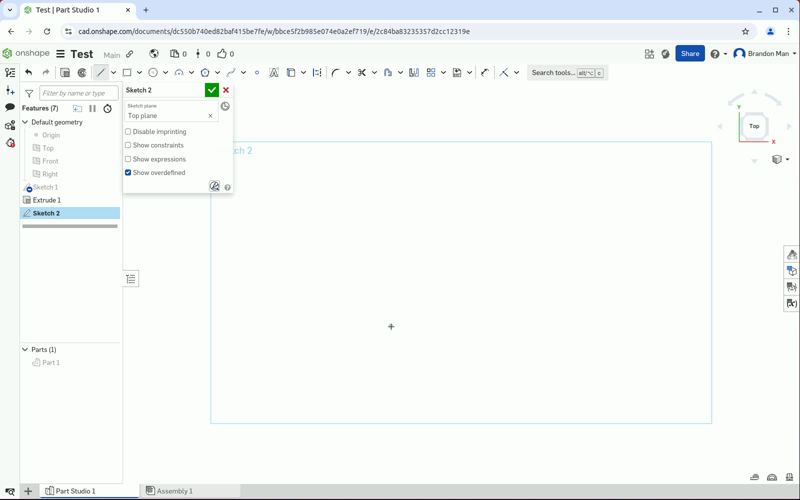
mouse_move(529, 324)
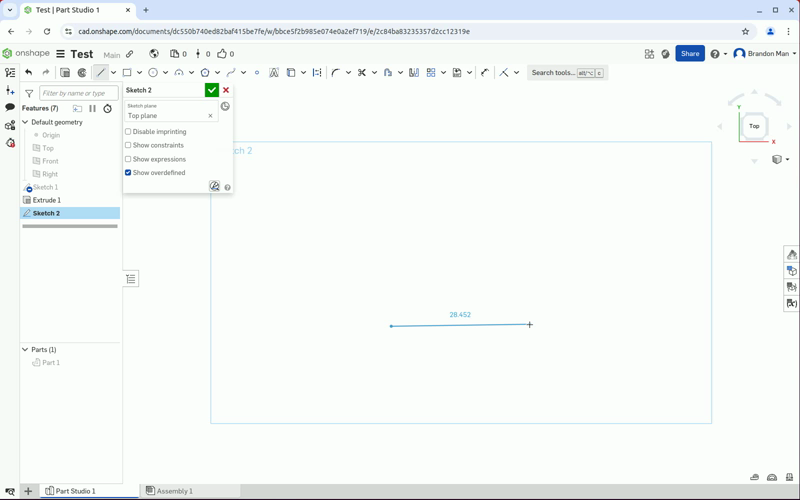
click(529, 324)
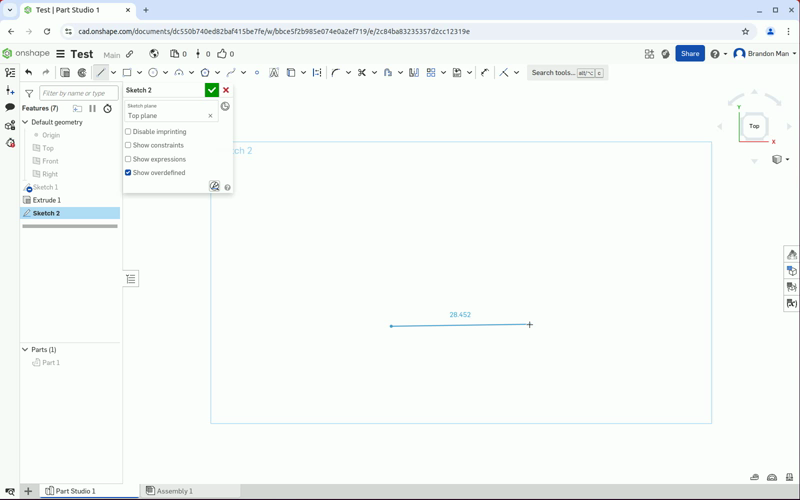
key_up(shift)
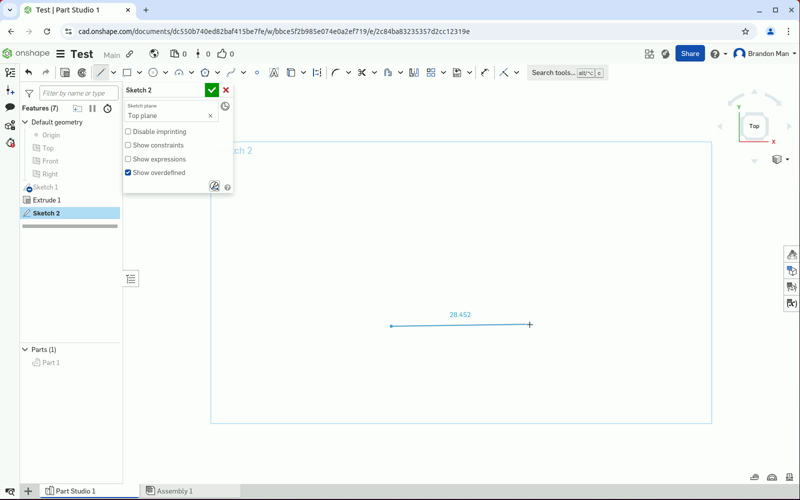
key(esc)
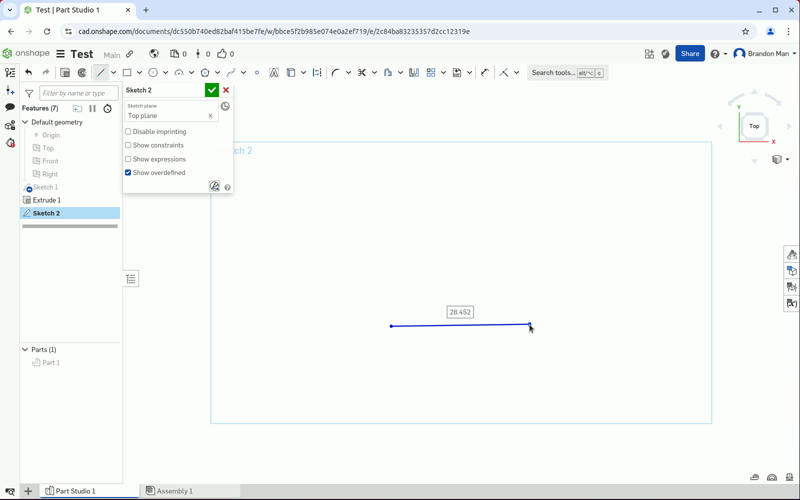
key(a)
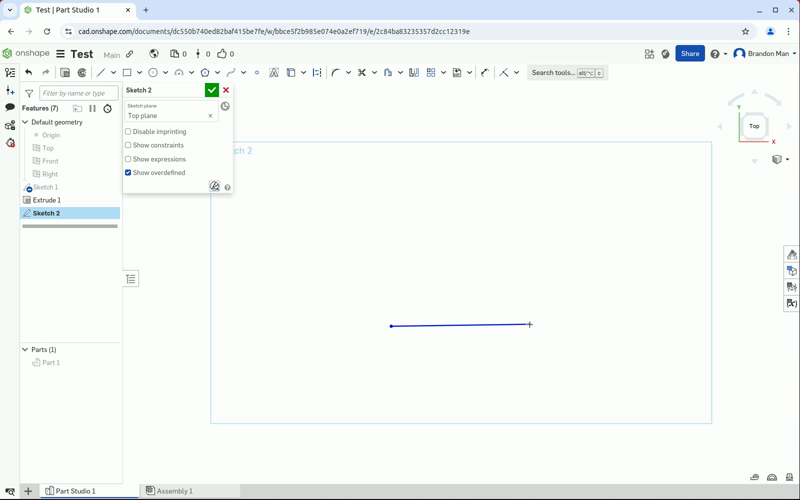
mouse_move(529, 324)
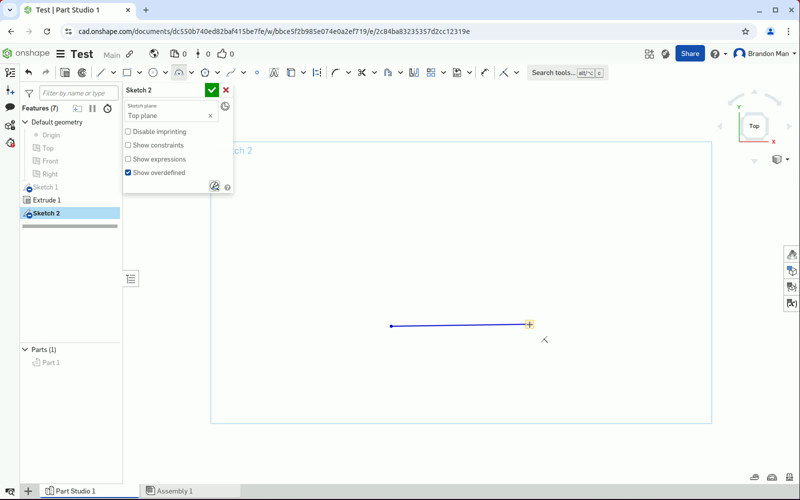
click(529, 324)
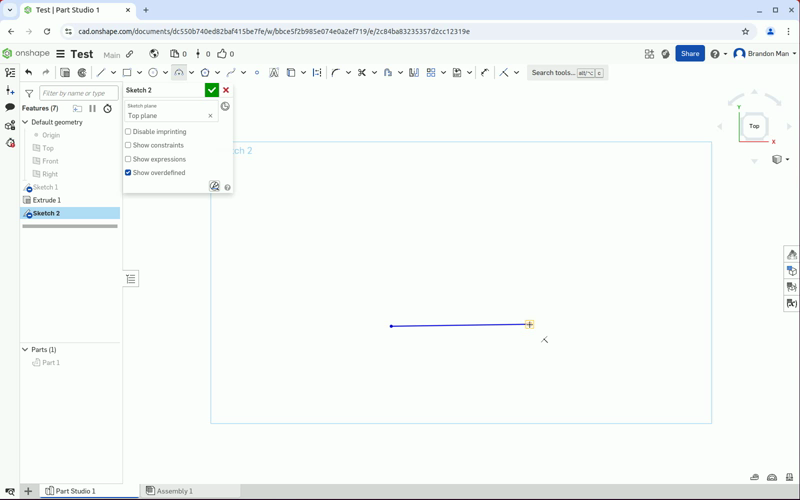
key_down(shift)
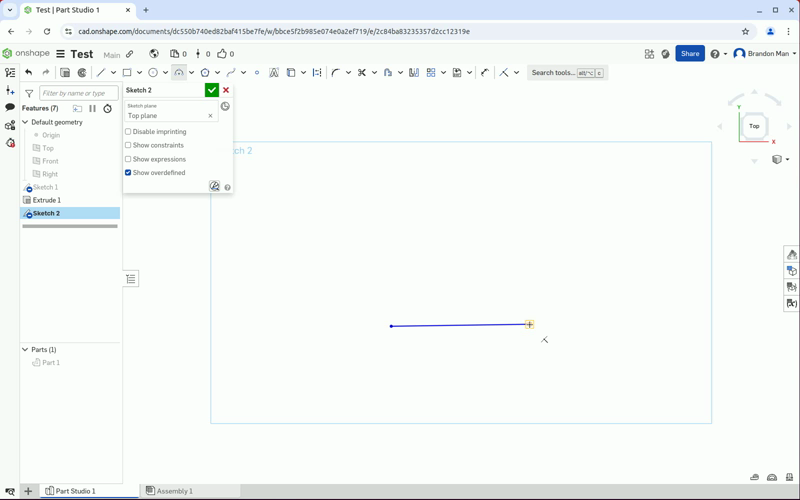
mouse_move(529, 241)
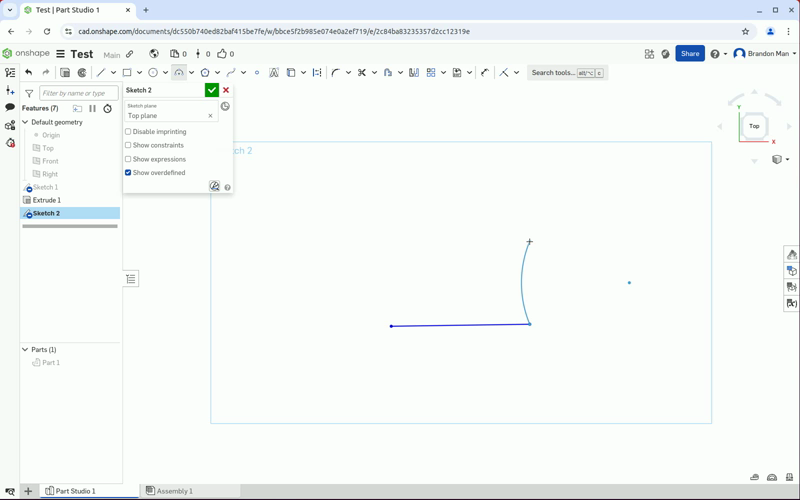
click(529, 241)
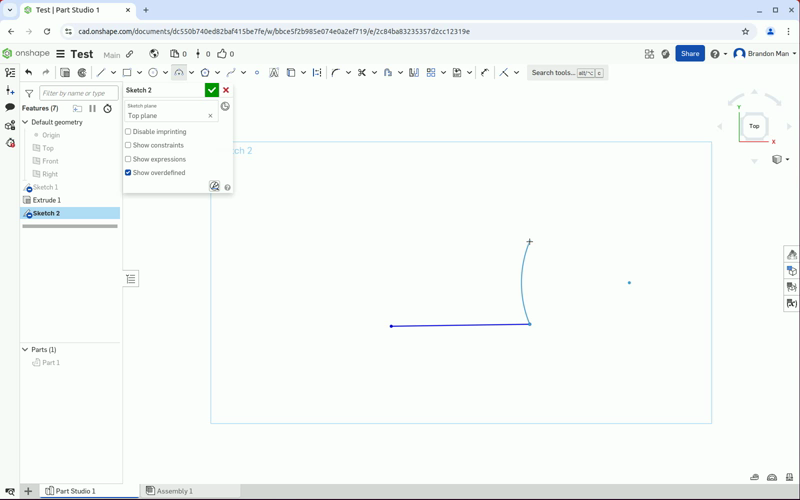
mouse_move(570, 282)
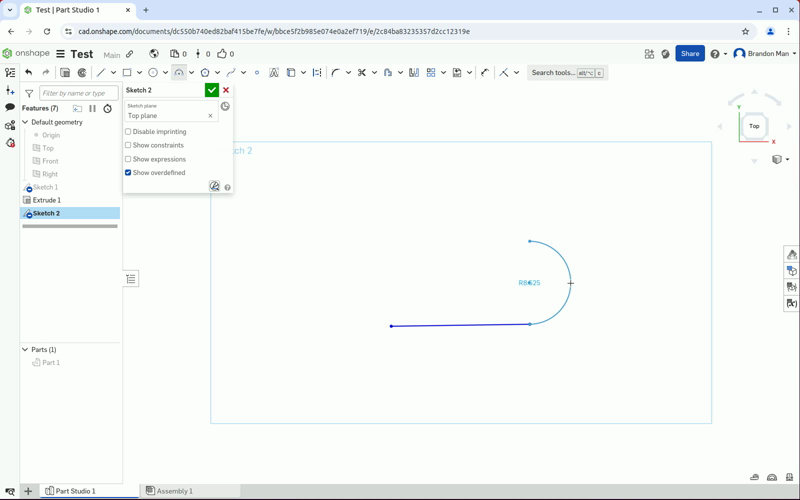
click(570, 282)
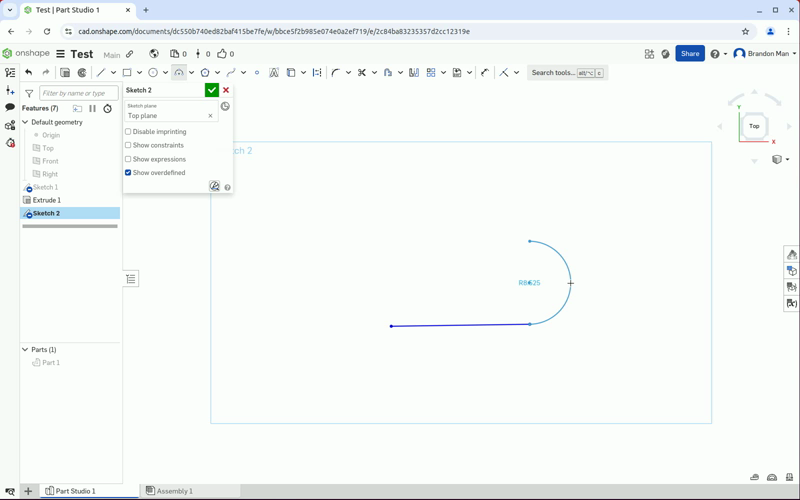
key_up(shift)
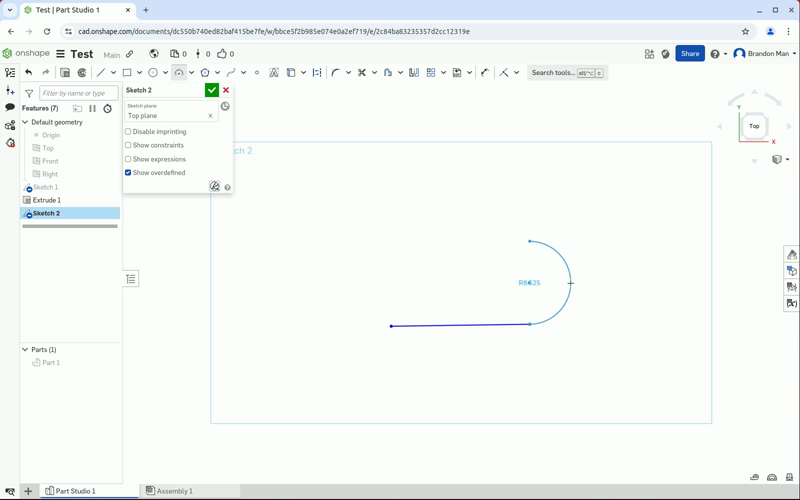
key(esc)
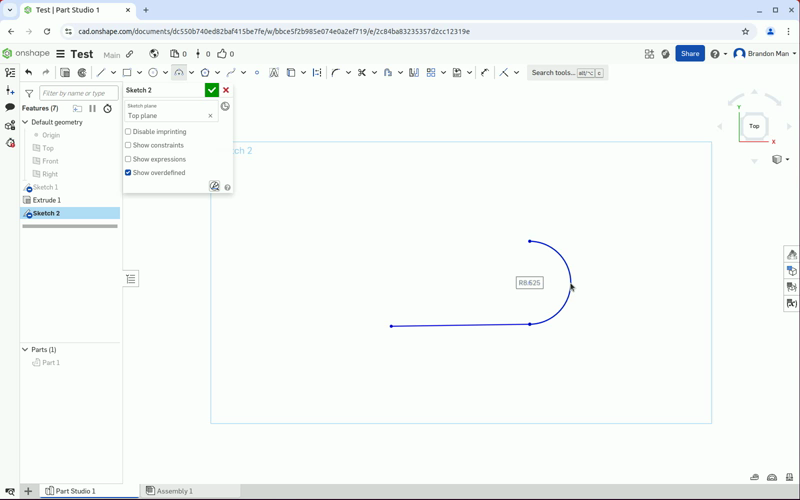
key(l)
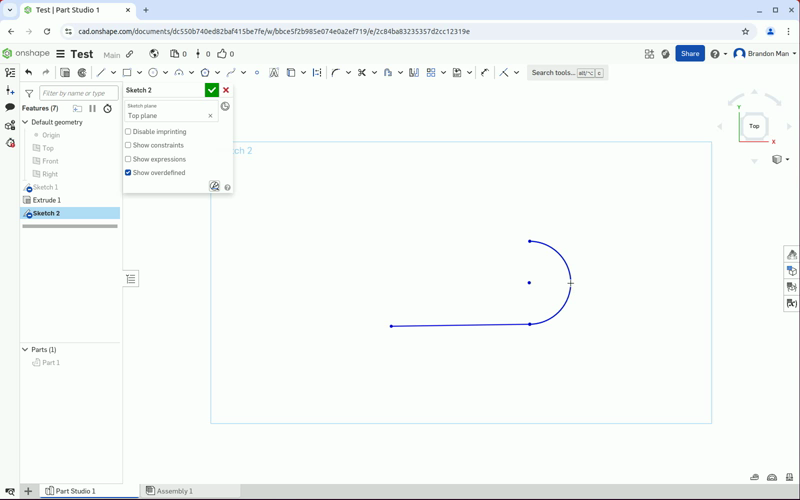
mouse_move(529, 241)
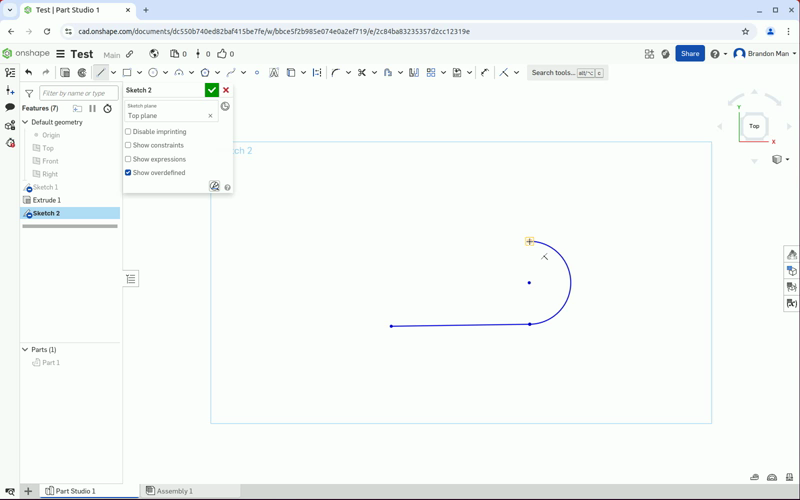
click(529, 241)
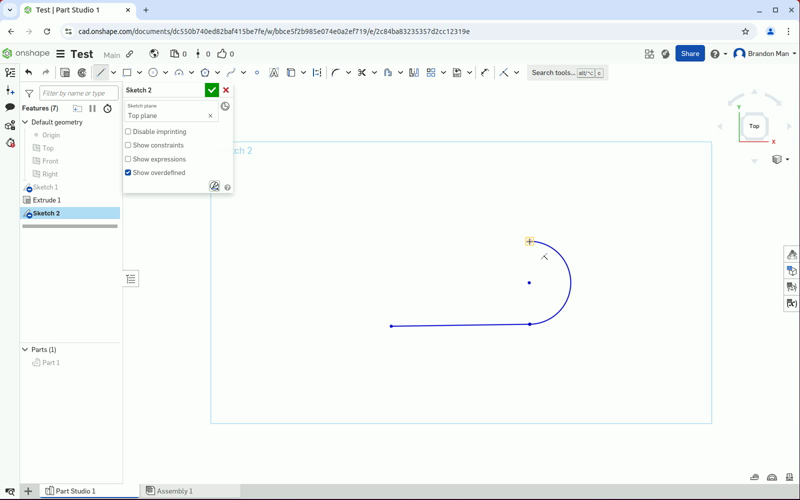
key_down(shift)
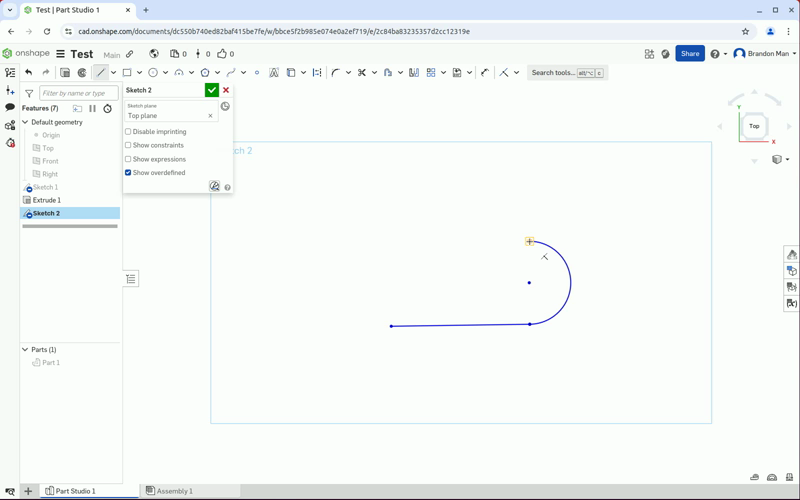
mouse_move(391, 241)
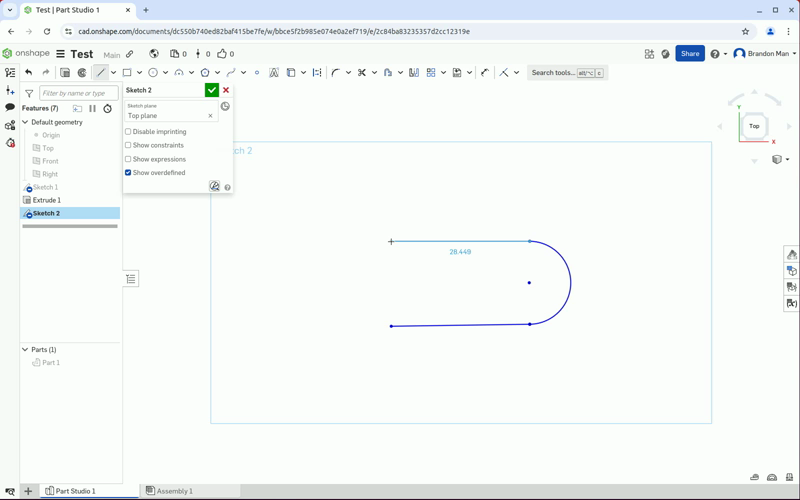
click(391, 241)
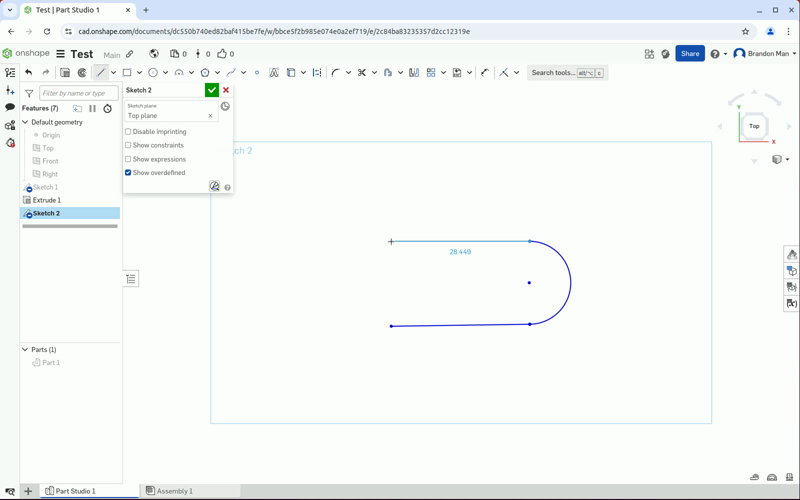
key_up(shift)
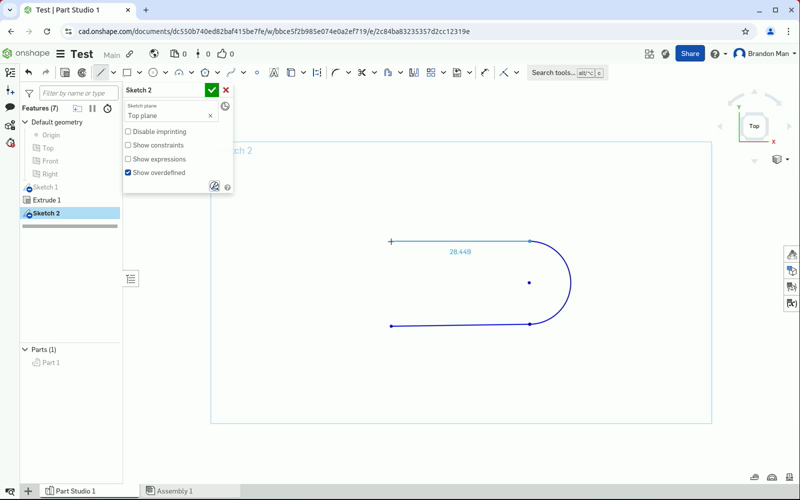
key(esc)
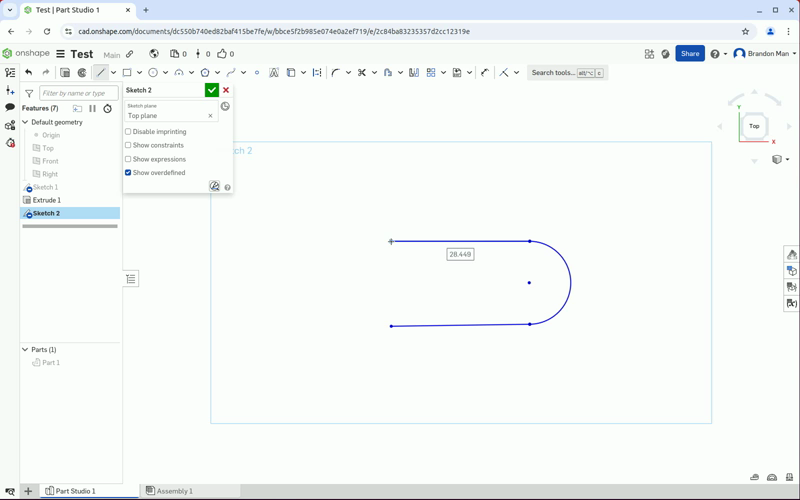
key(a)
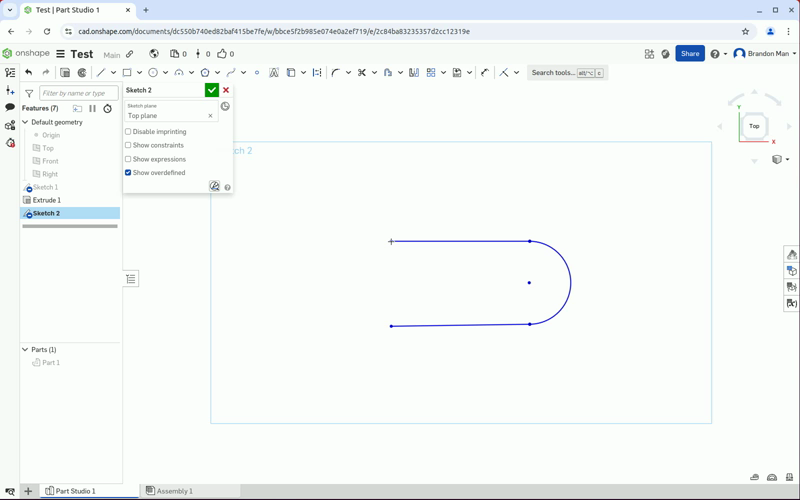
mouse_move(391, 241)
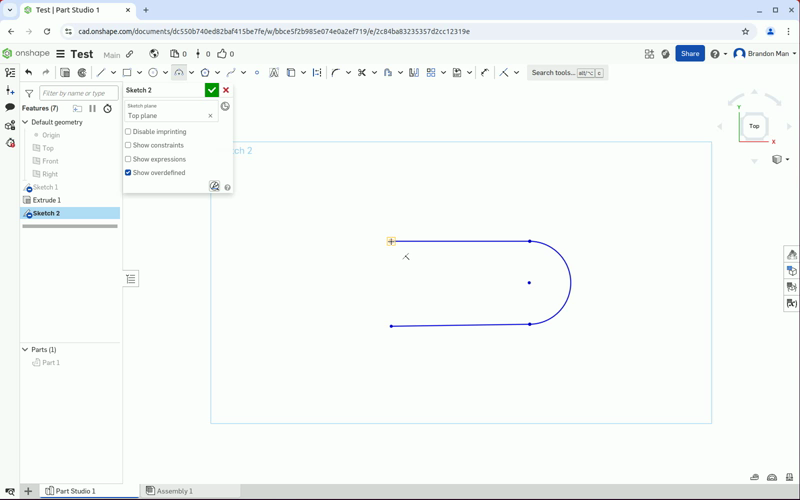
click(391, 241)
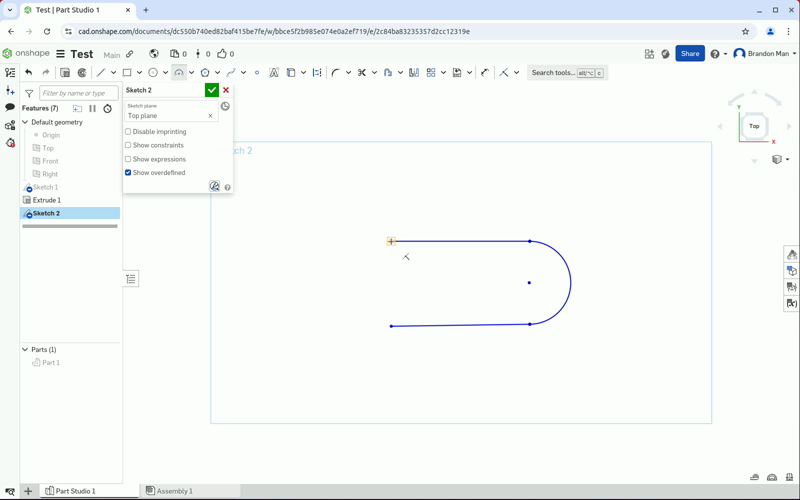
mouse_move(391, 326)
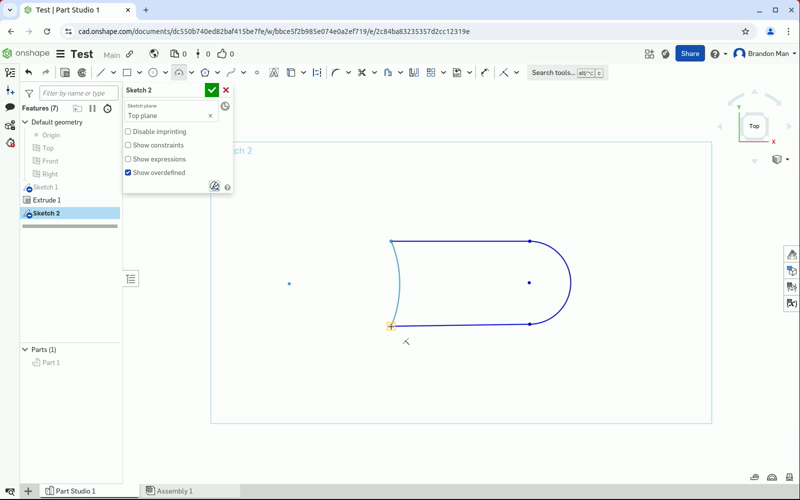
click(391, 326)
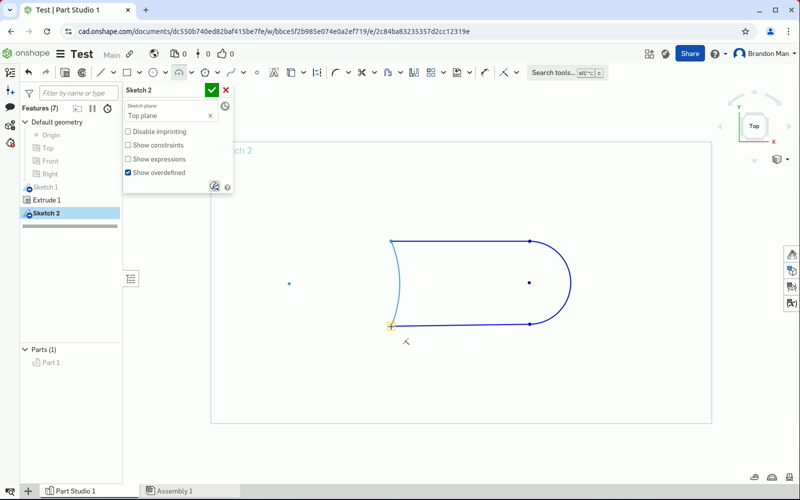
key_down(shift)
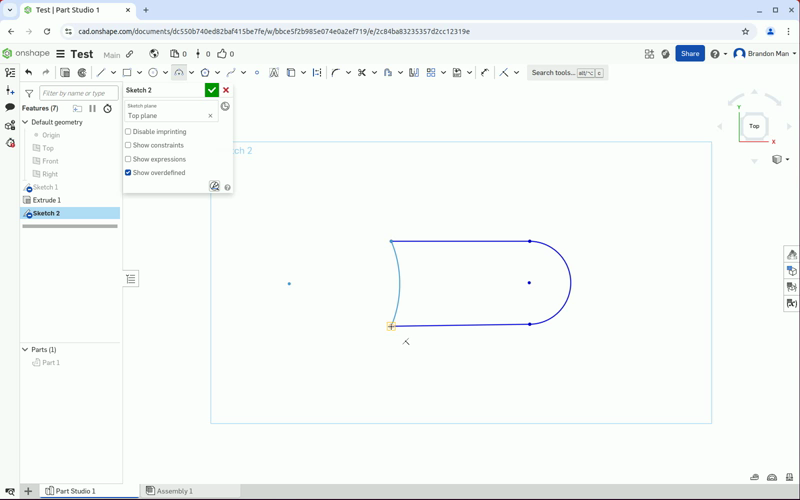
mouse_move(433, 283)
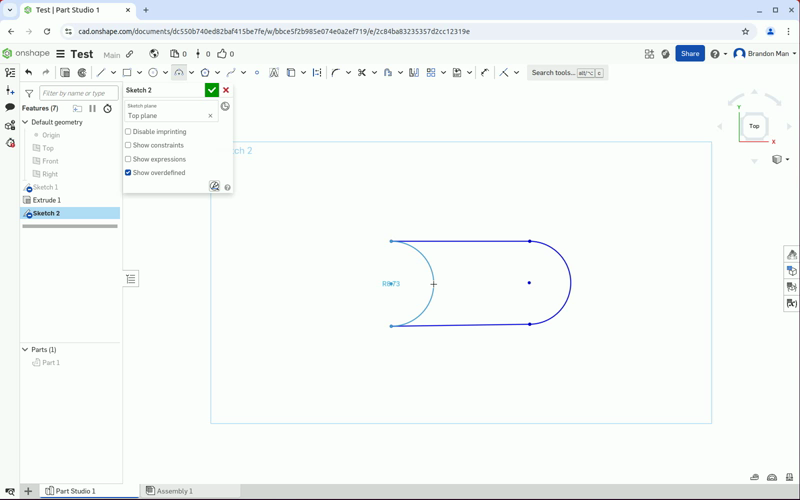
click(433, 283)
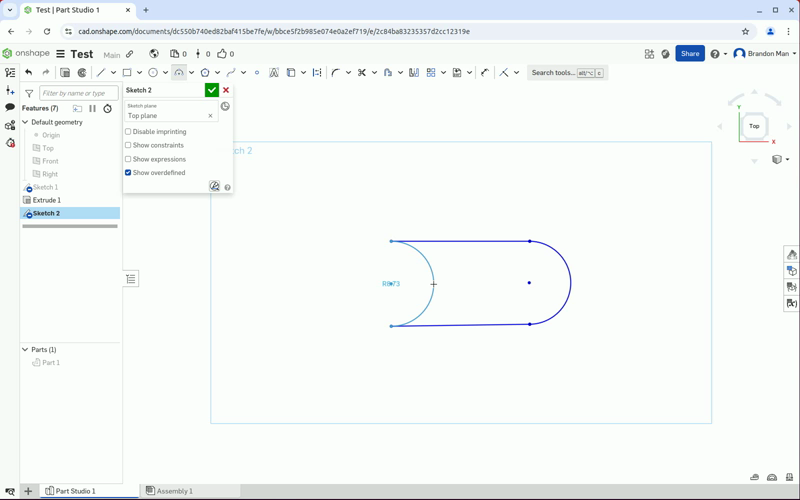
key_up(shift)
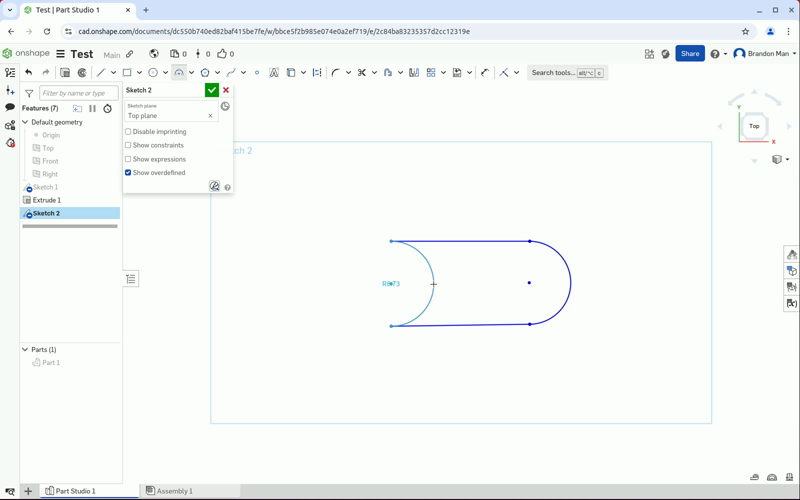
key(esc)
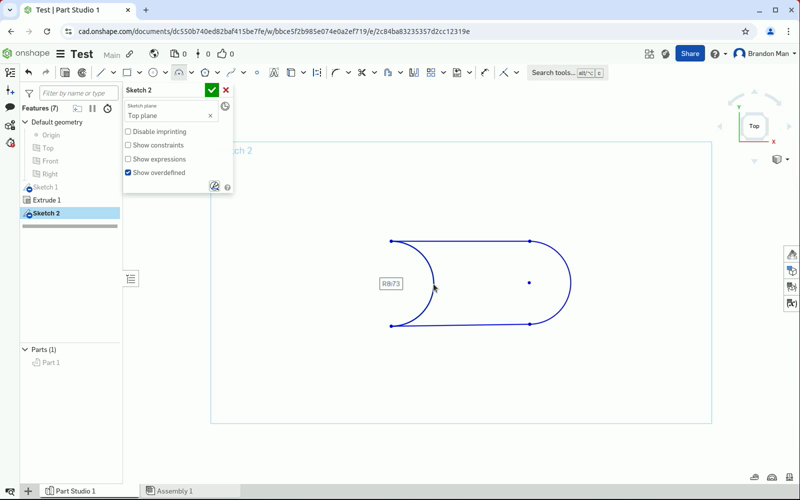
key(c)
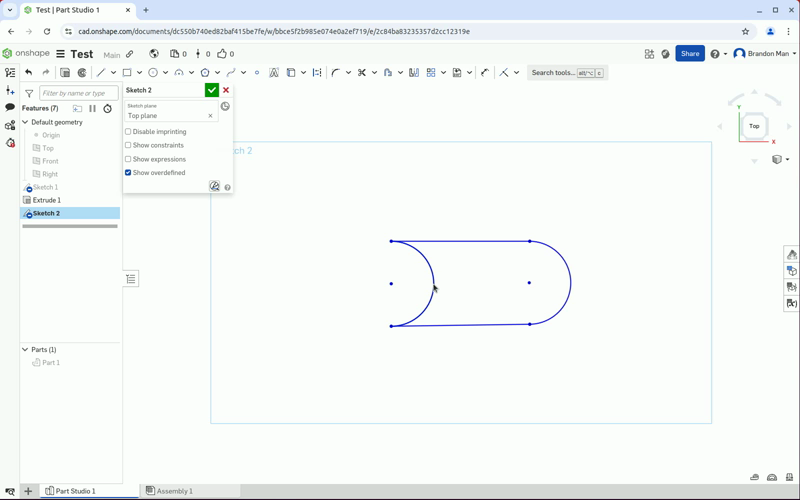
key_down(shift)
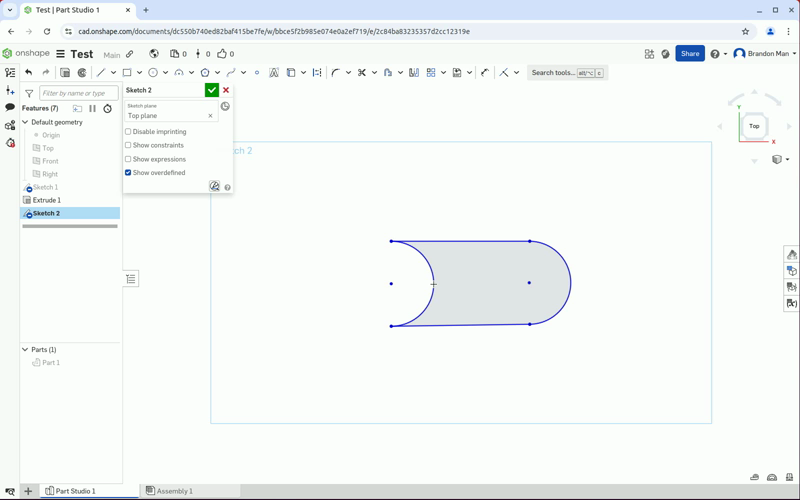
mouse_move(529, 282)
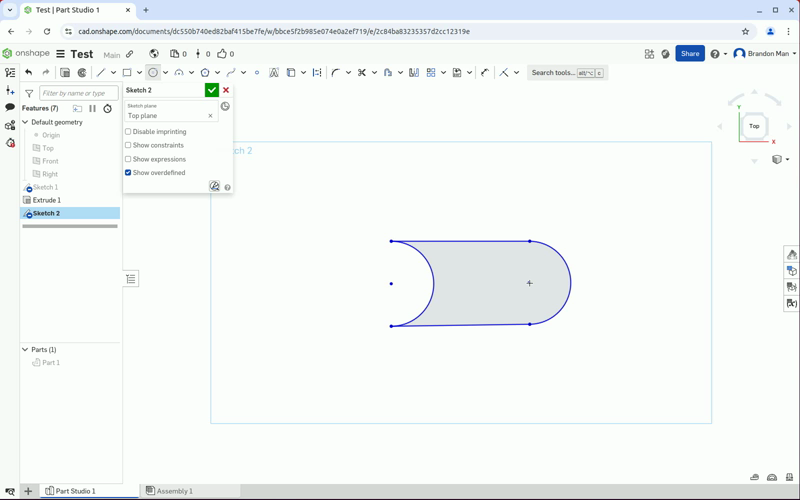
scroll(6)
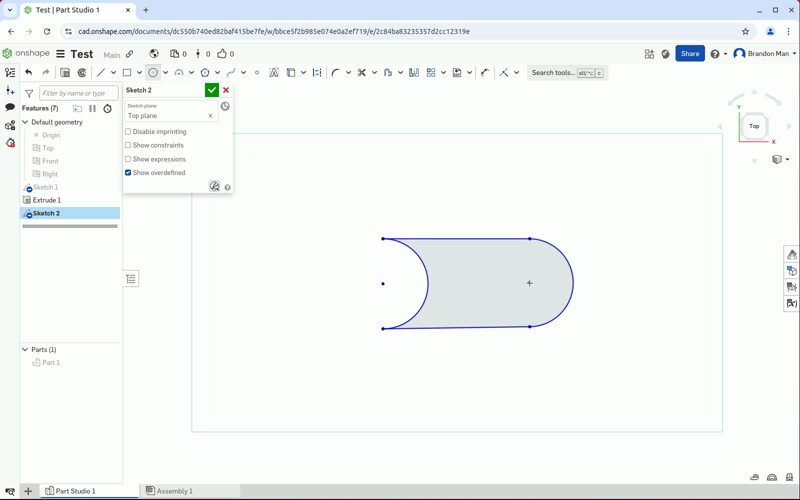
scroll(6)
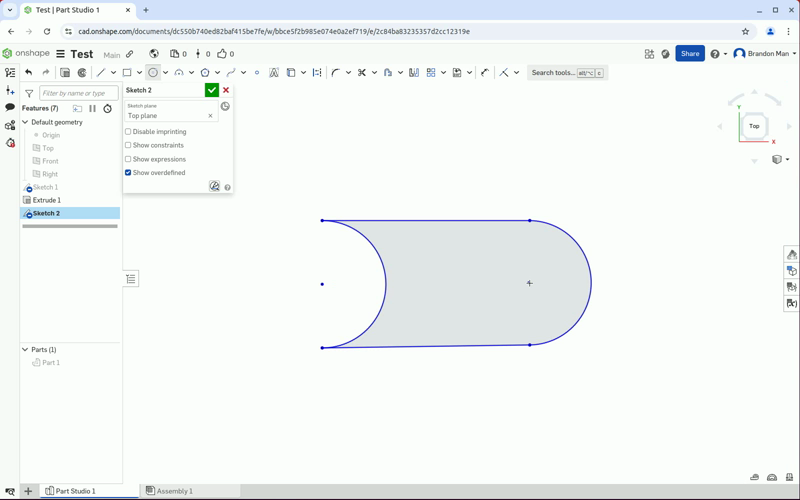
scroll(6)
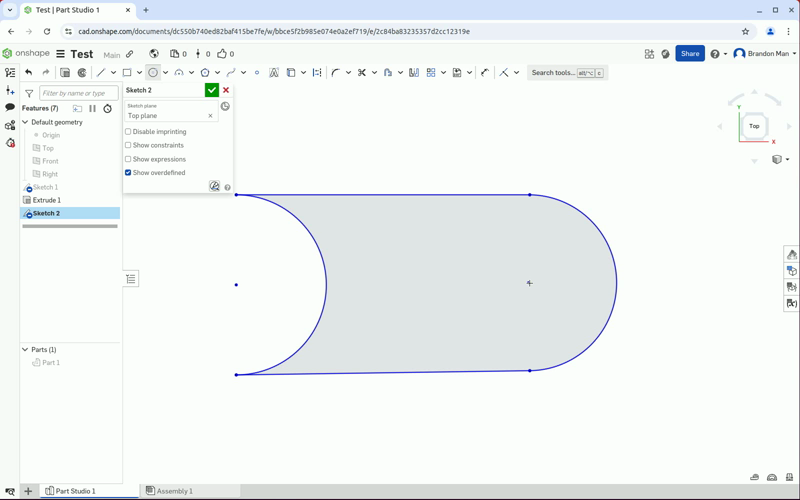
scroll(6)
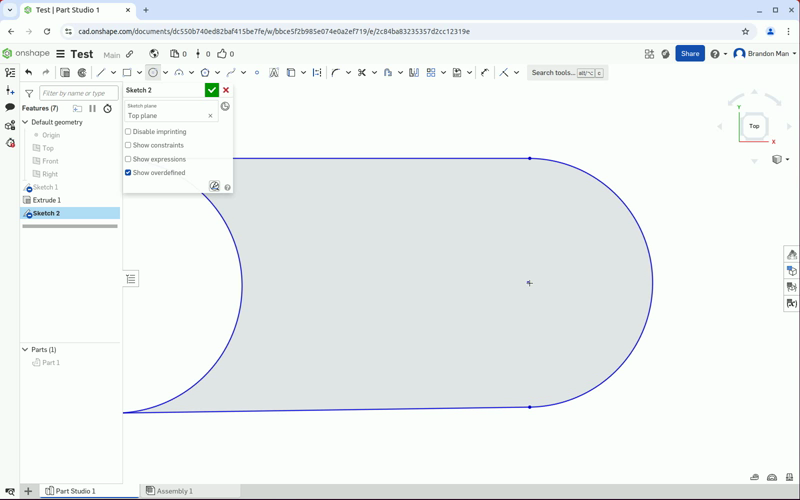
scroll(6)
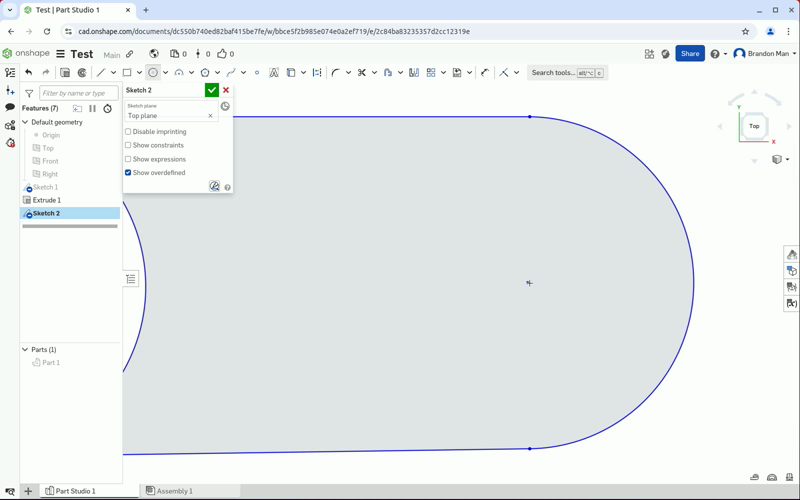
scroll(6)
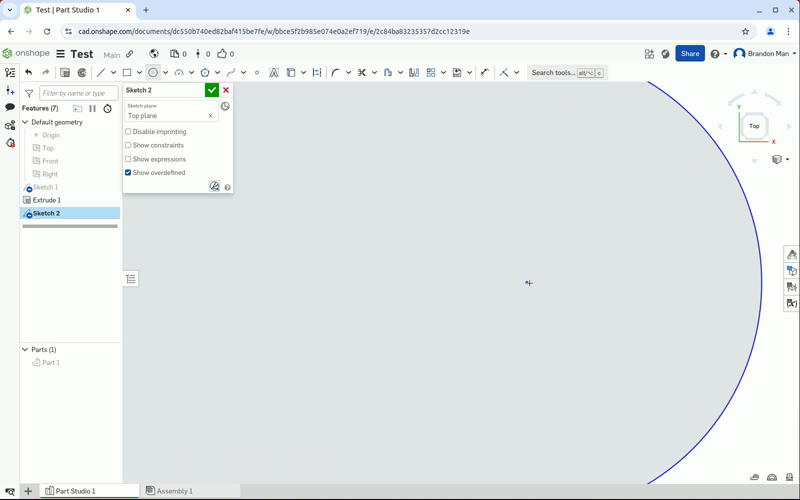
scroll(6)
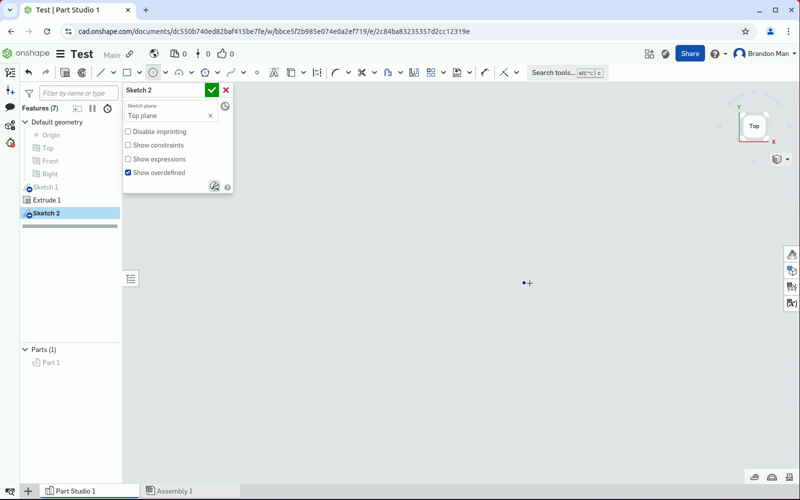
click(529, 282)
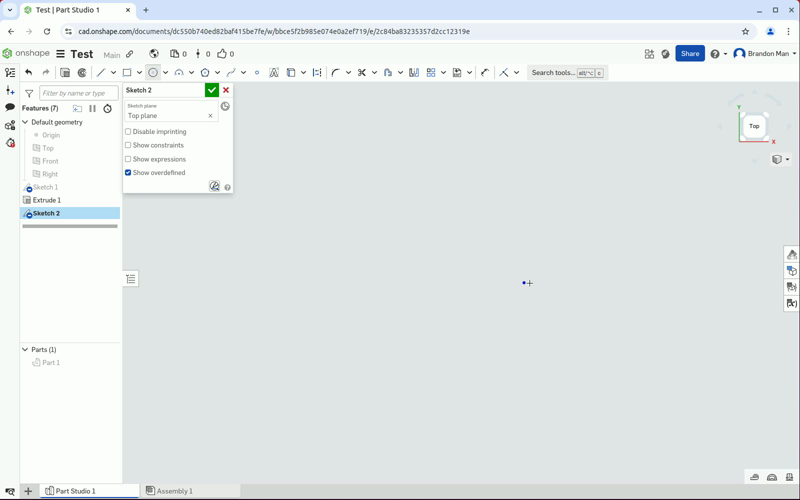
scroll(-6)
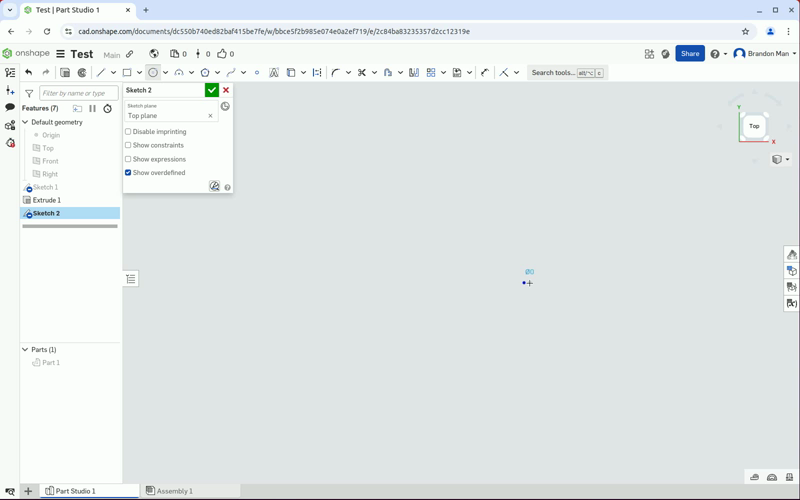
scroll(-6)
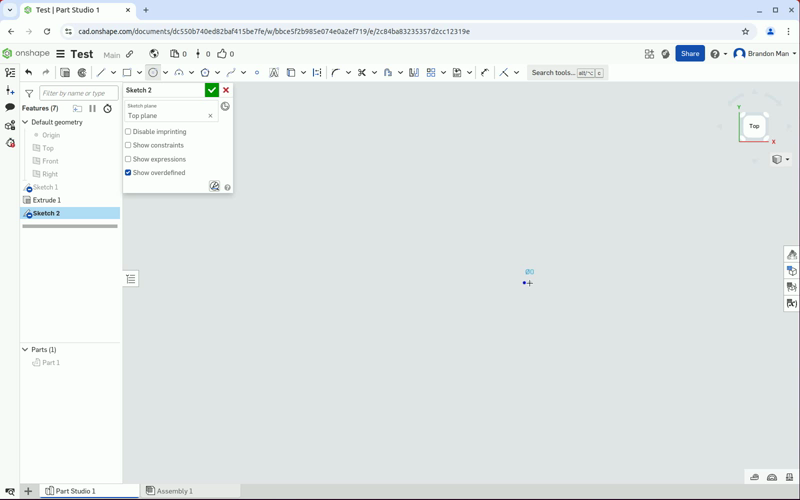
scroll(-6)
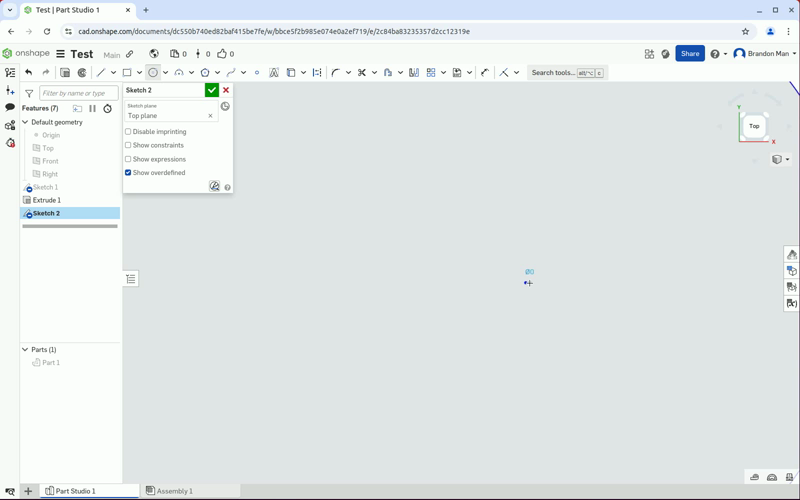
scroll(-6)
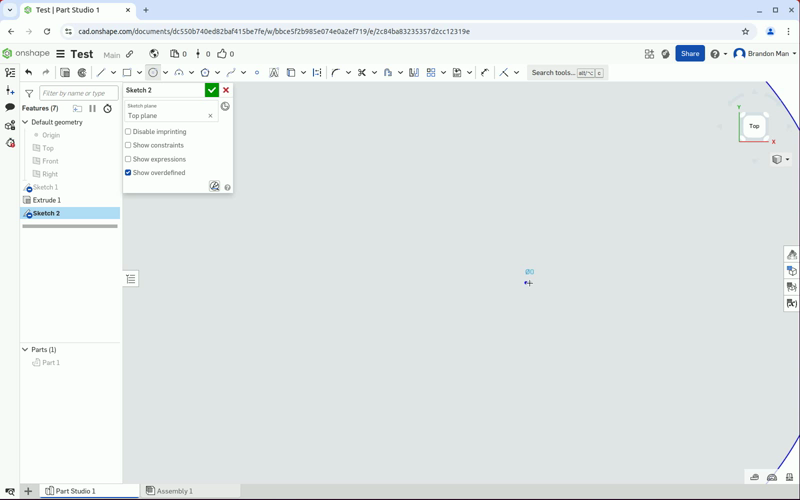
scroll(-6)
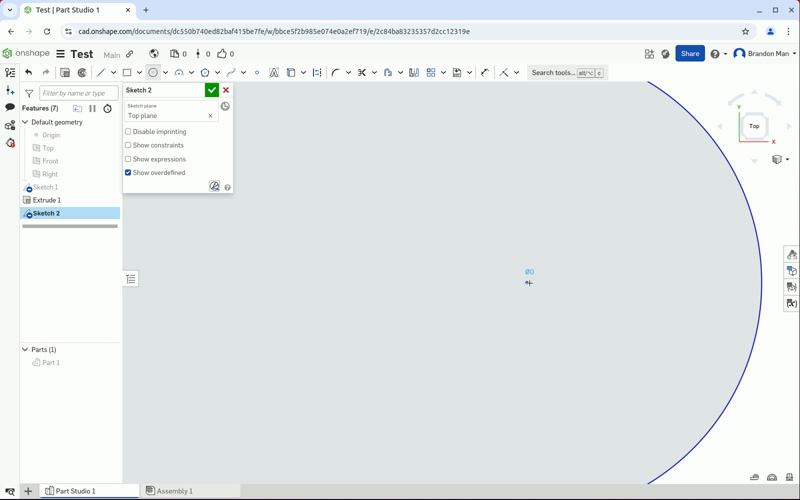
scroll(-6)
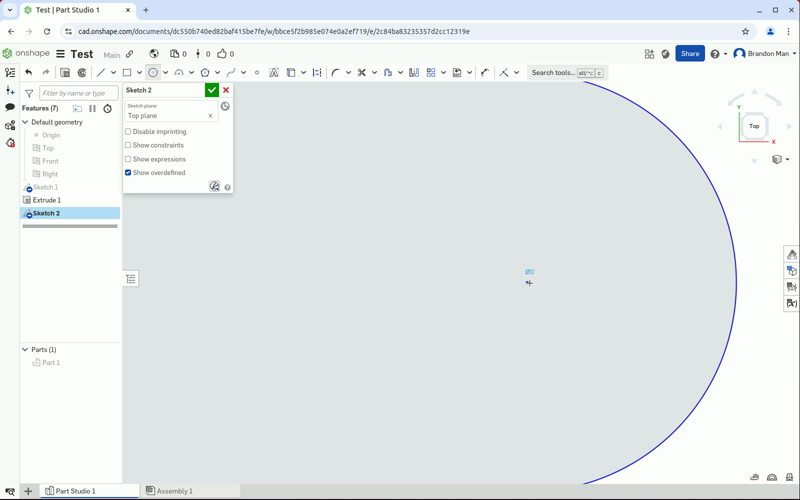
scroll(-6)
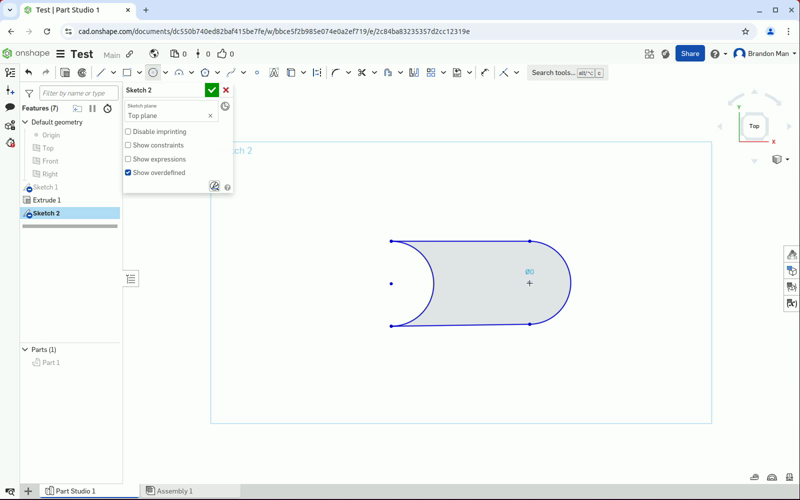
key_up(shift)
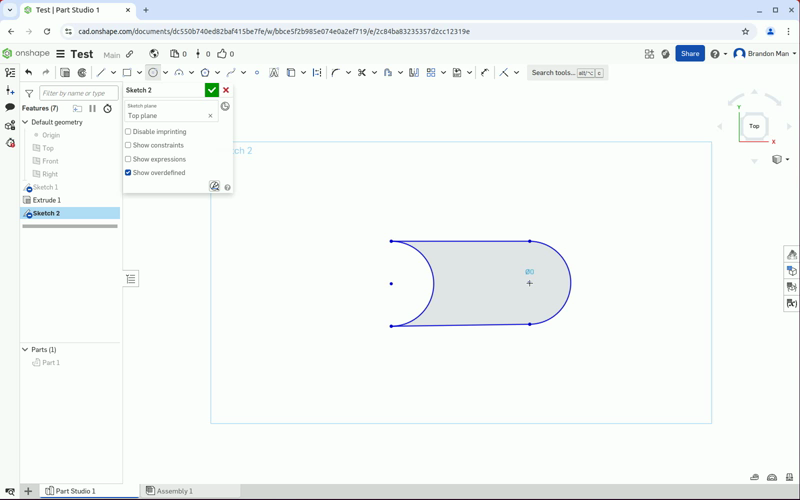
mouse_move(554, 282)
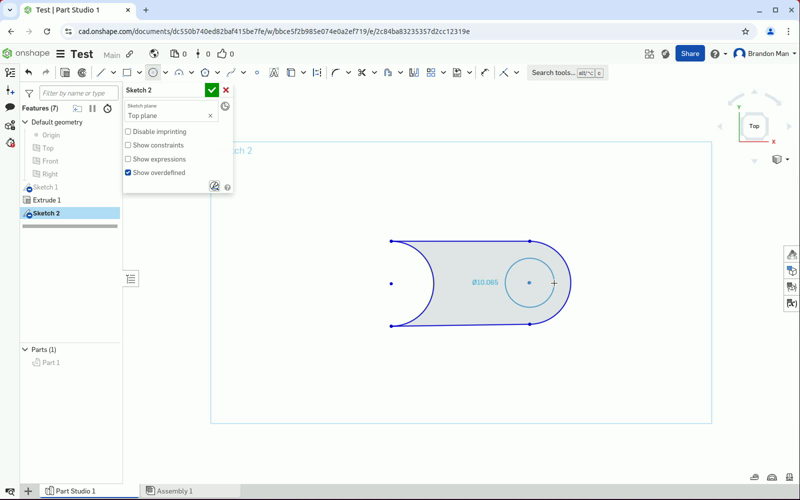
click(554, 282)
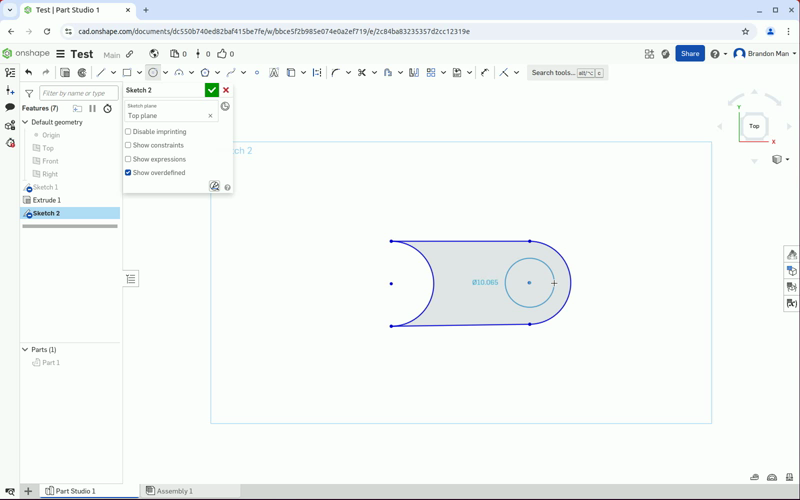
key(esc)
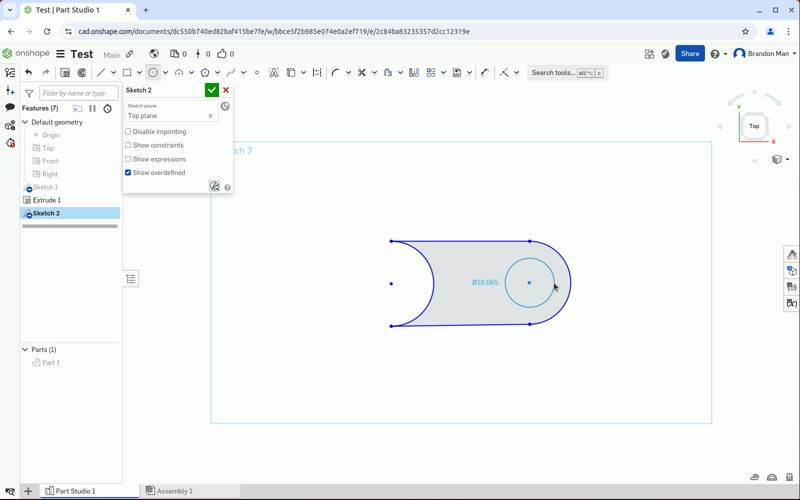
mouse_move(445, 283)
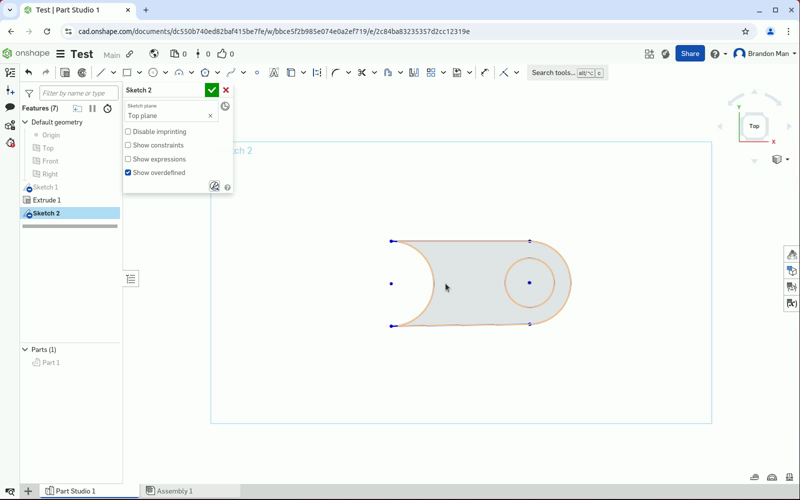
click(445, 283)
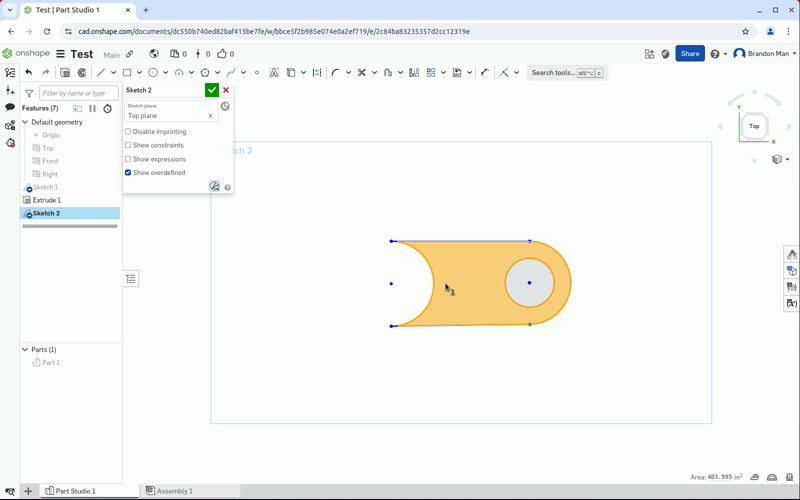
mouse_move(73, 352)
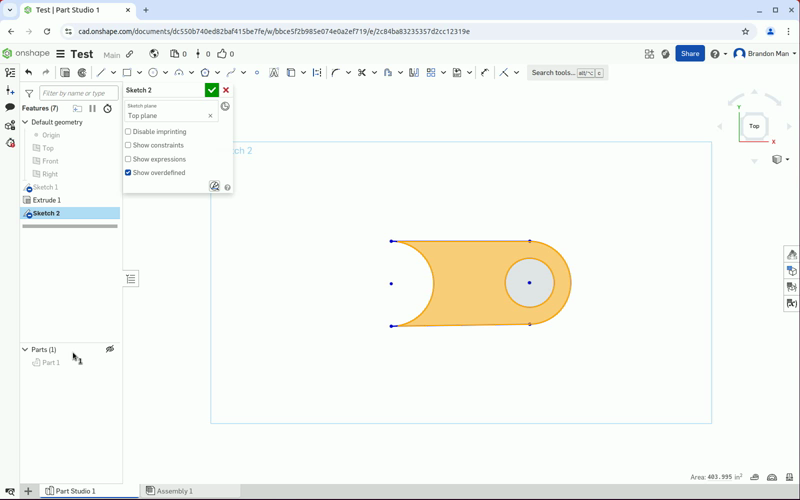
key(shift+y)
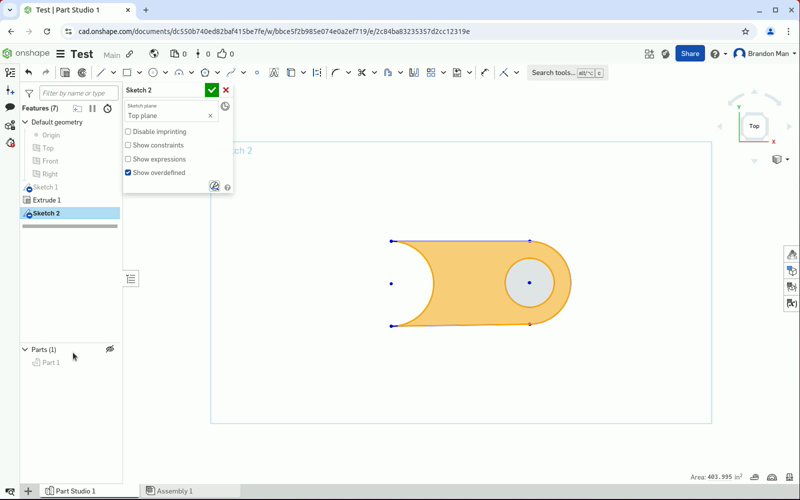
key(shift+e)
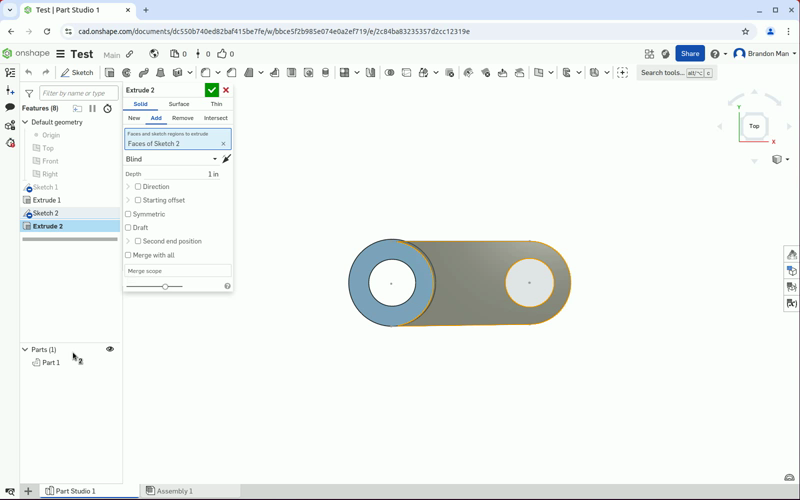
mouse_move(143, 106)
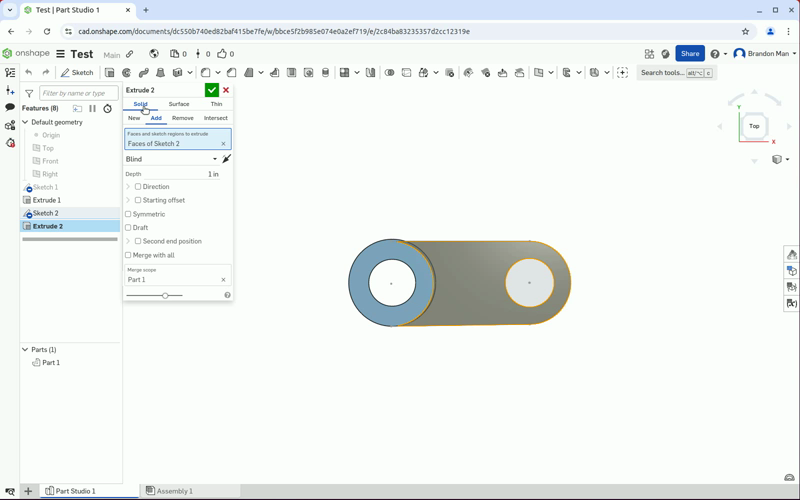
click(143, 106)
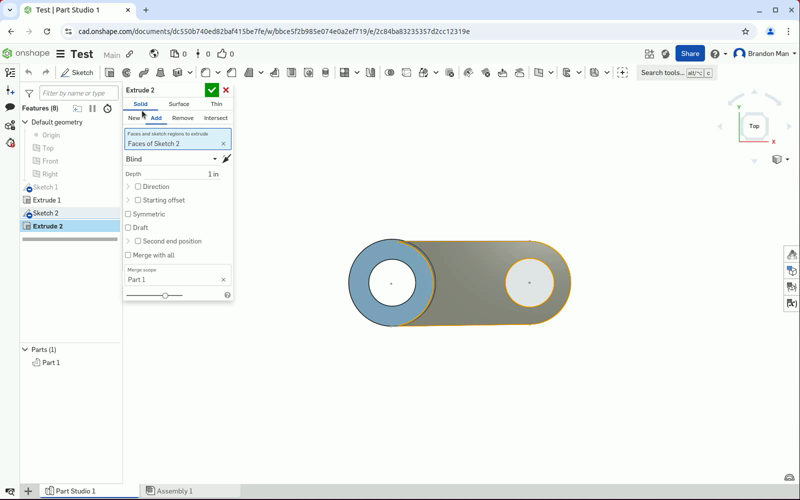
mouse_move(137, 120)
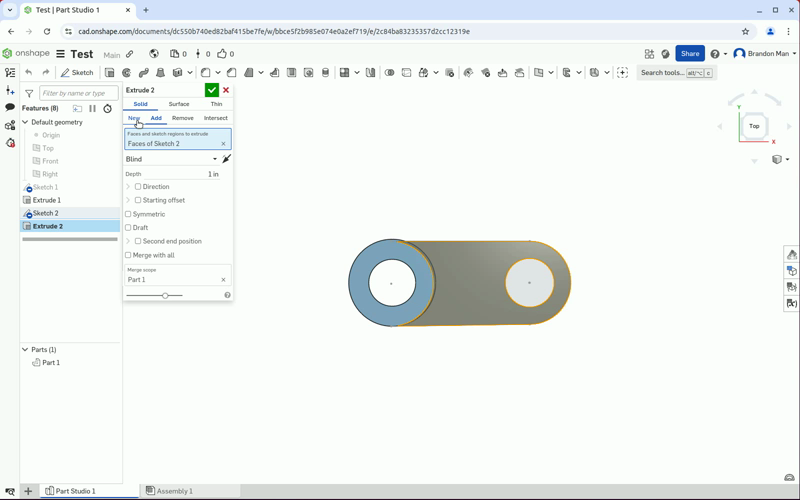
click(137, 120)
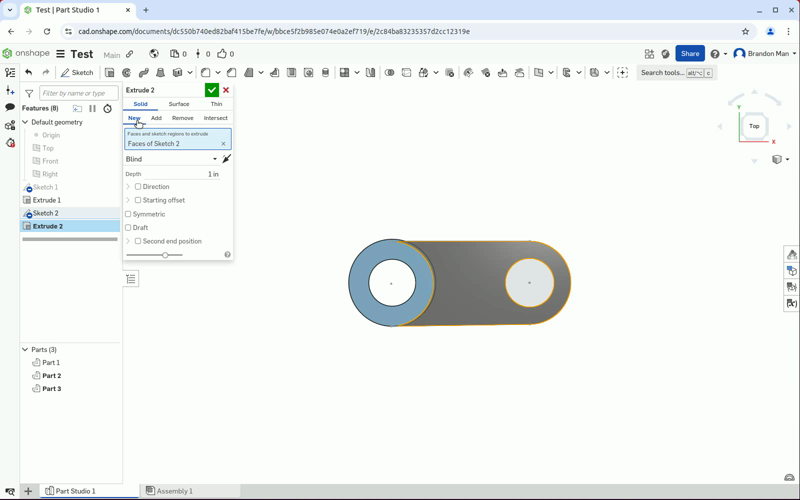
key(tab, 4)
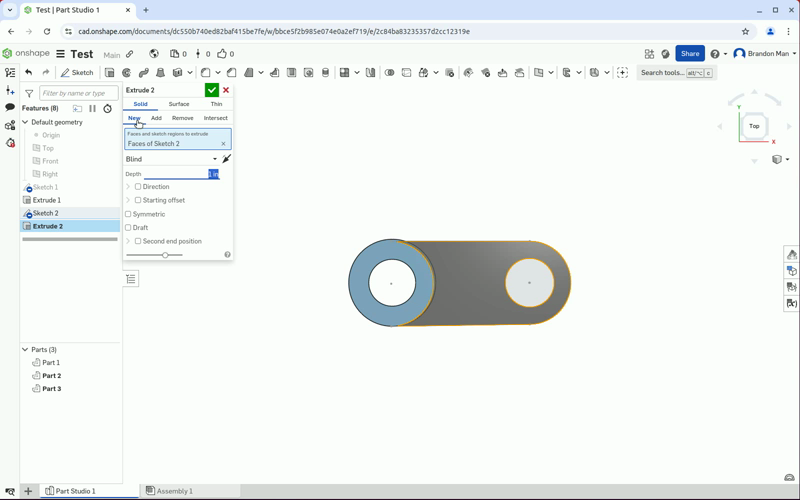
text(7.703)
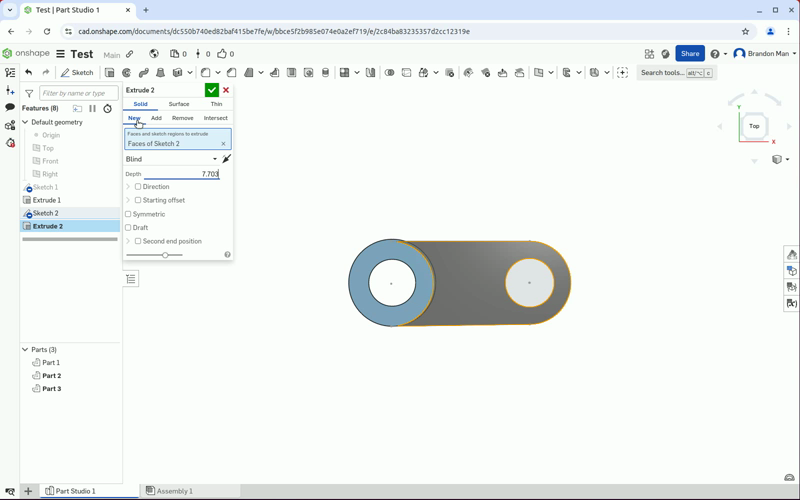
key(enter)
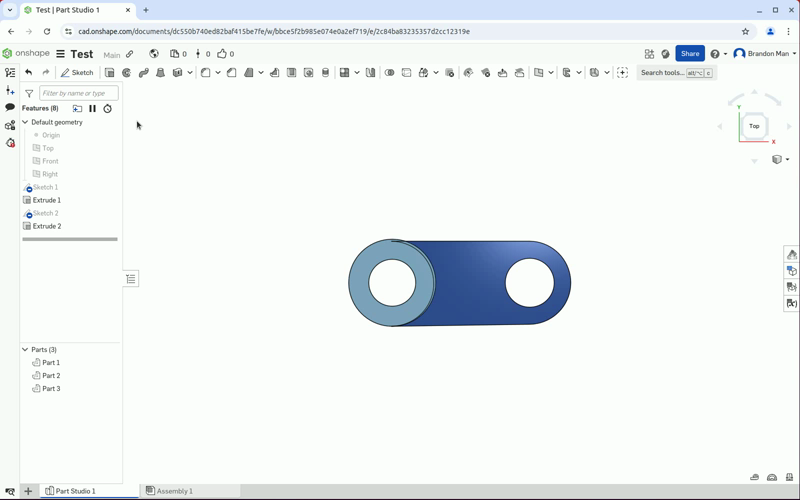
key(shift+h)
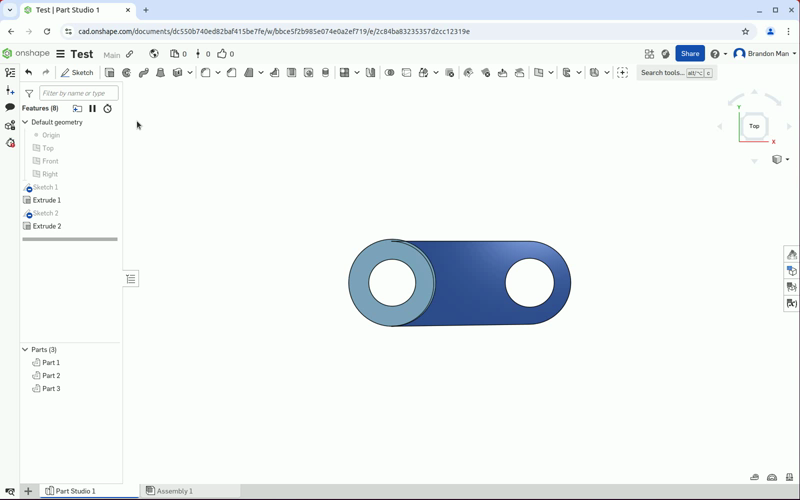
key(shift+h)
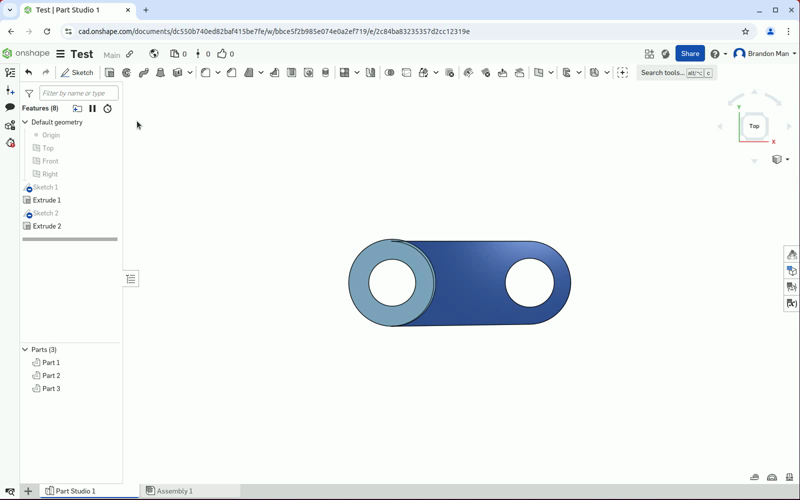
mouse_move(73, 189)
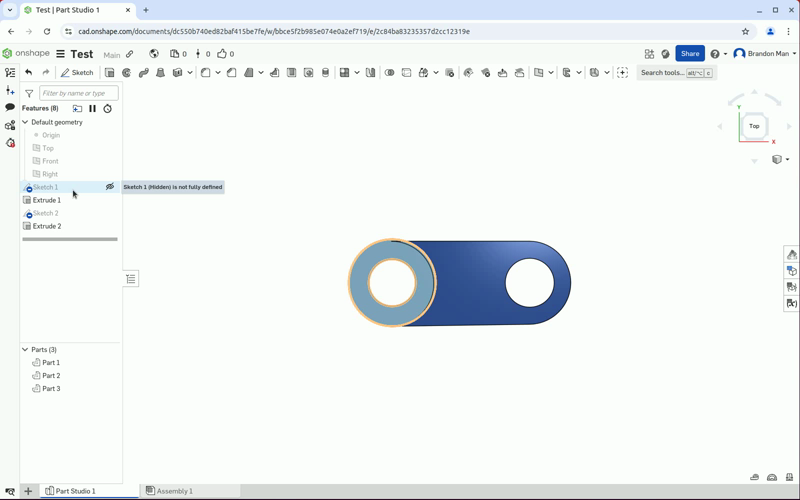
click(73, 189)
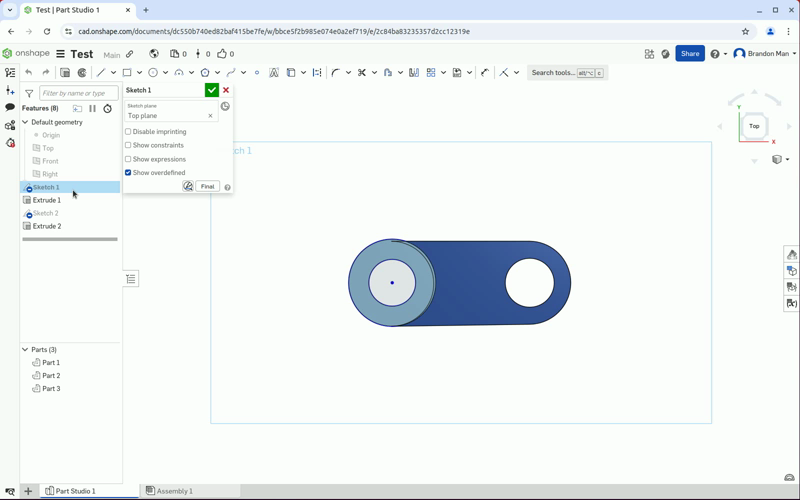
mouse_move(229, 92)
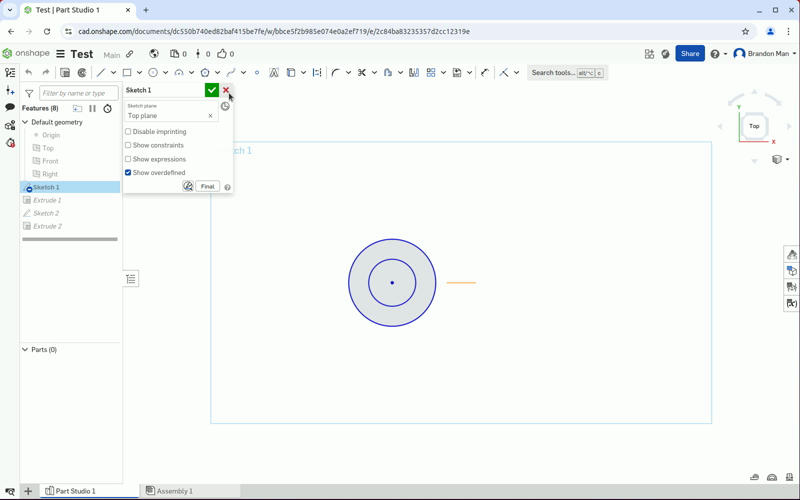
click(229, 92)
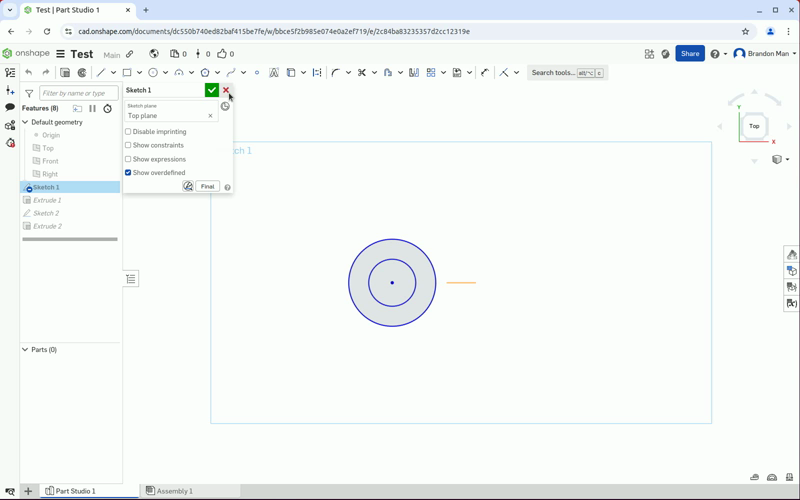
key(shift+s)
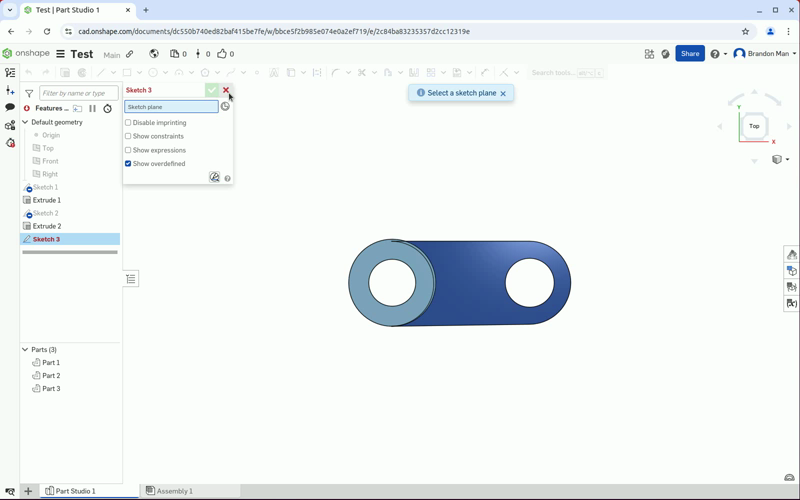
mouse_move(73, 150)
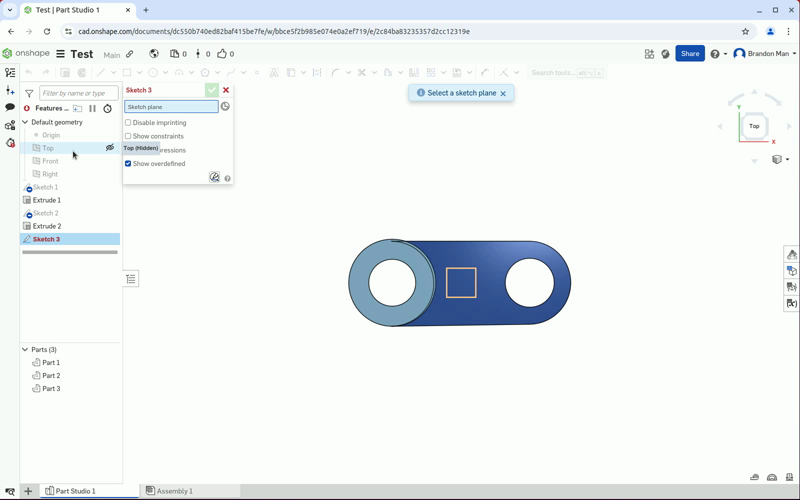
click(73, 150)
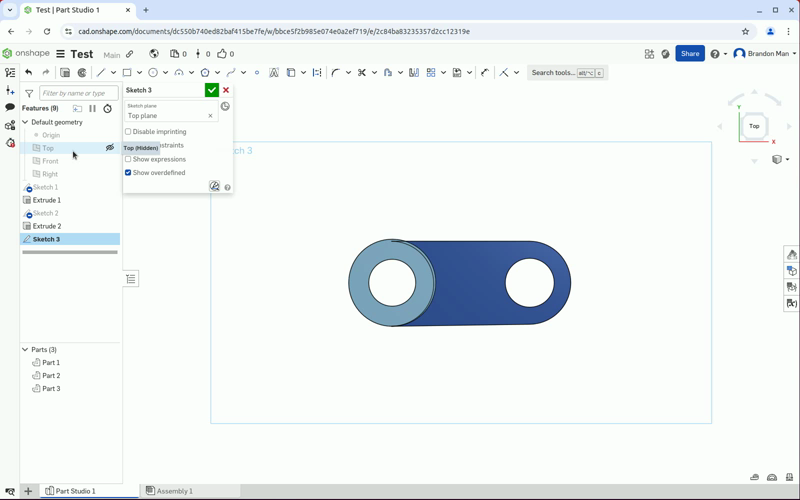
mouse_move(73, 352)
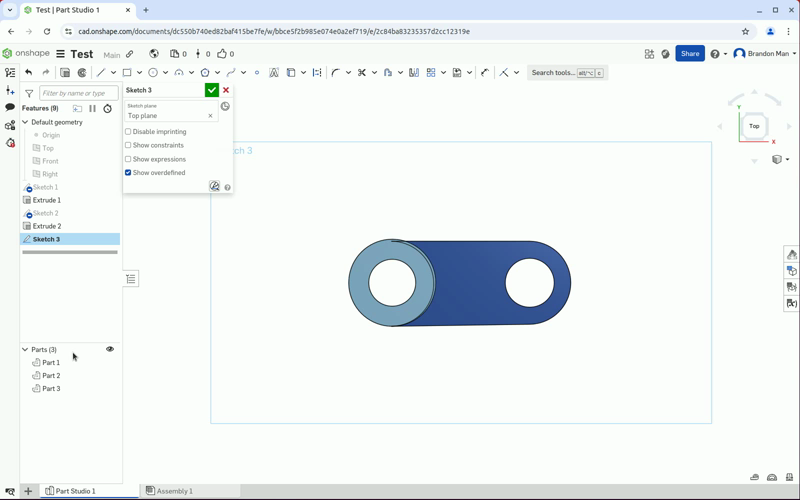
key(y)
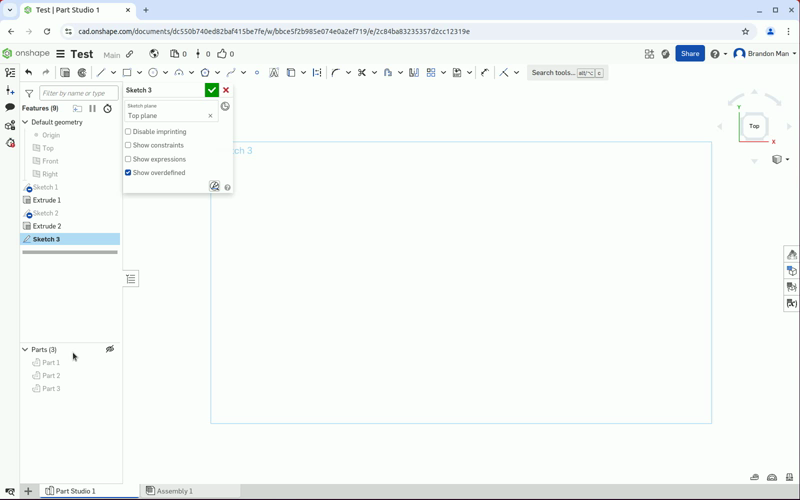
key(c)
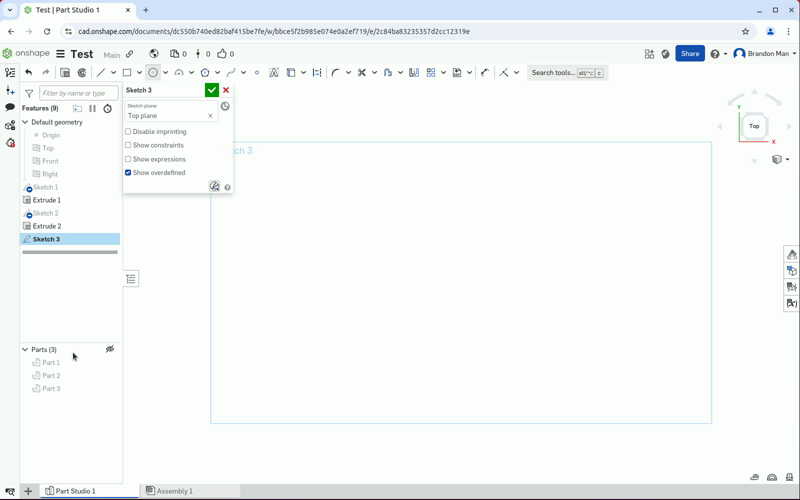
key_down(shift)
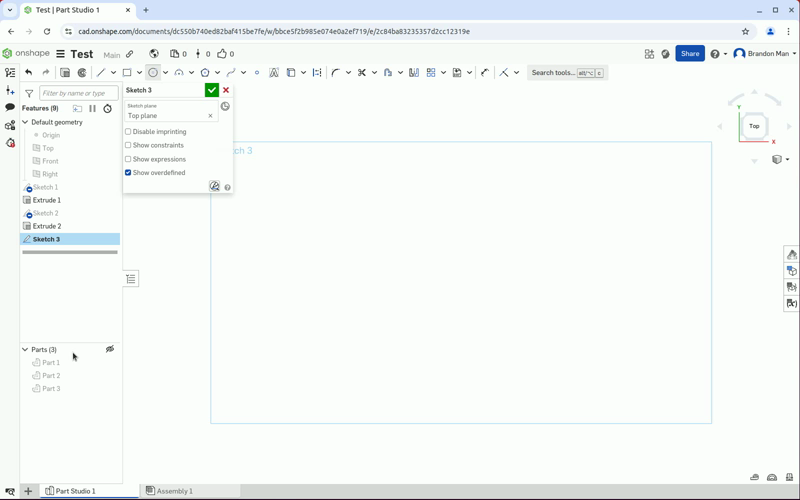
mouse_move(392, 282)
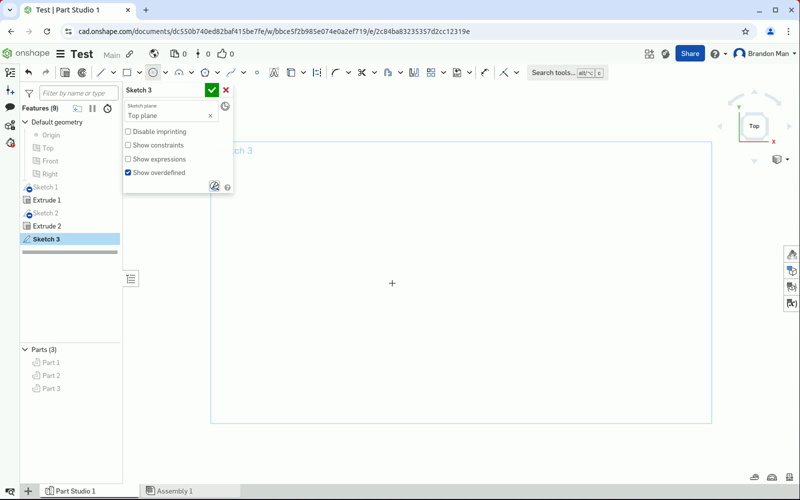
click(392, 282)
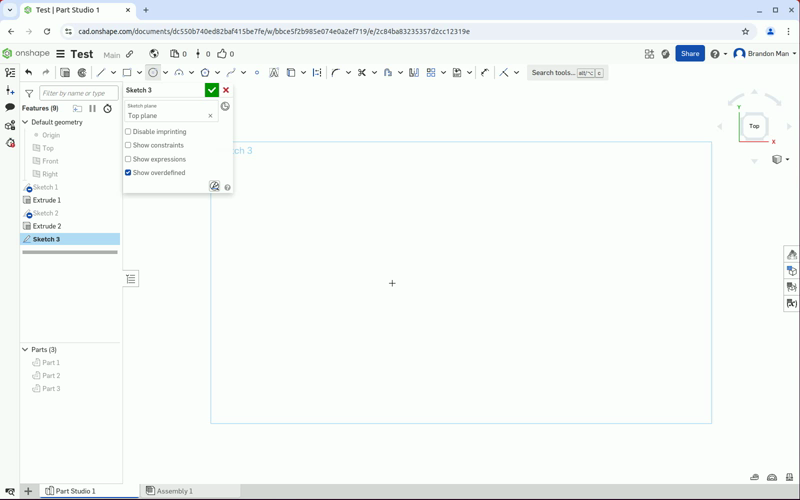
key_up(shift)
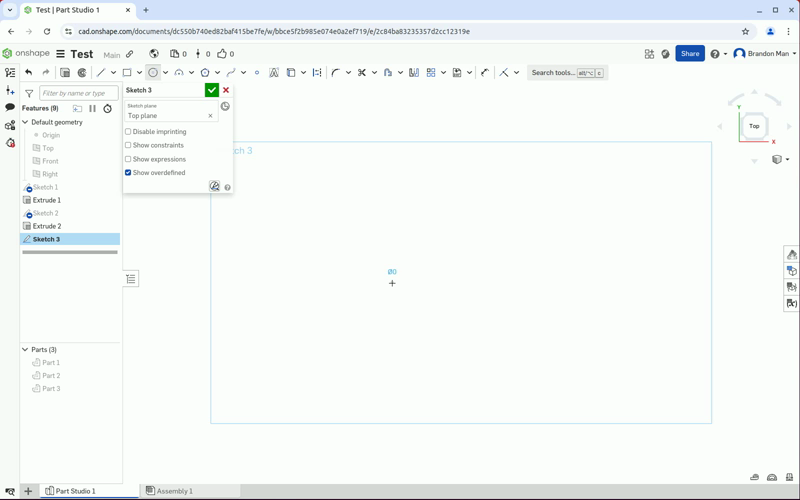
mouse_move(435, 282)
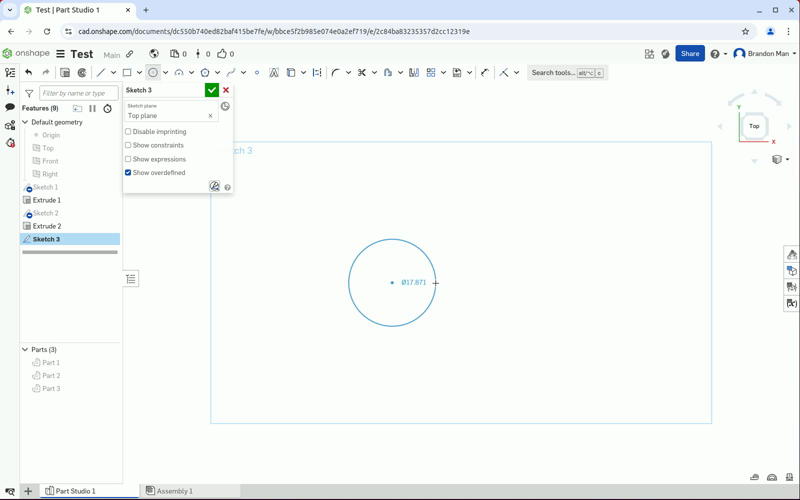
click(435, 282)
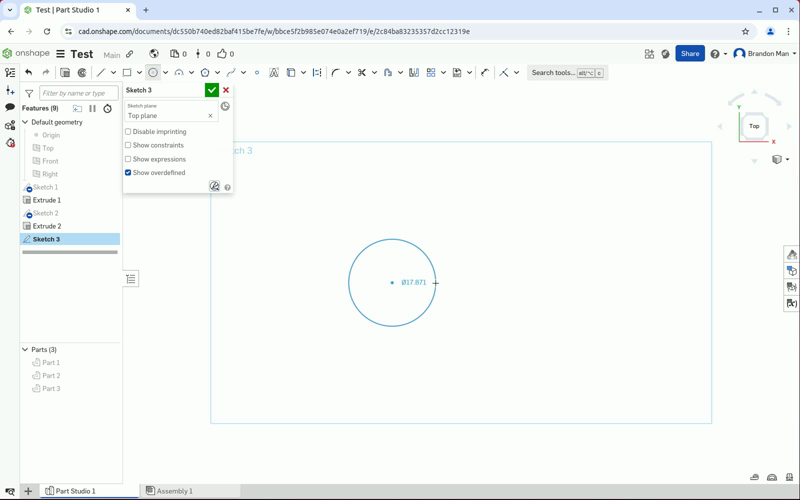
key(esc)
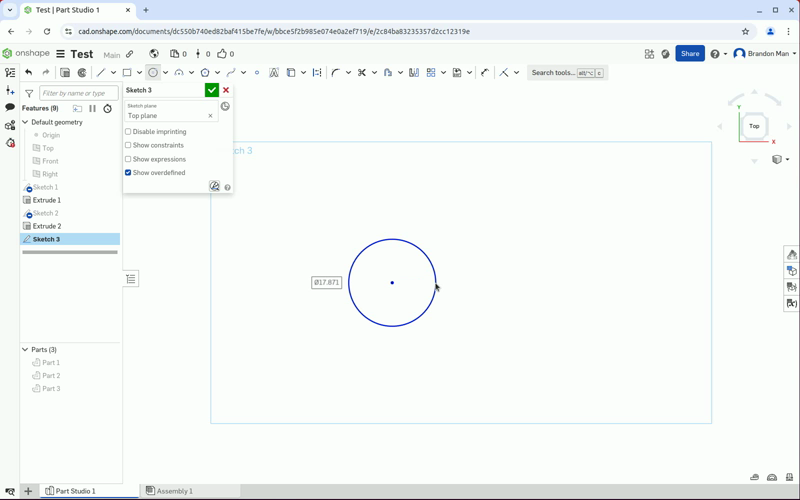
key(c)
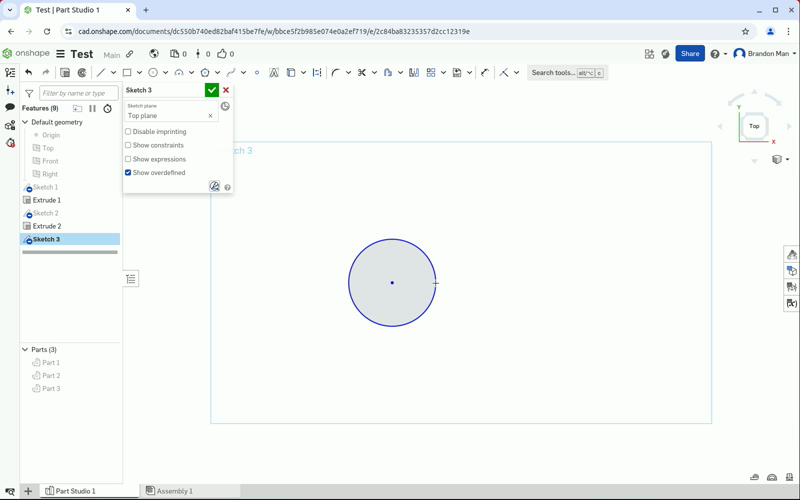
key_down(shift)
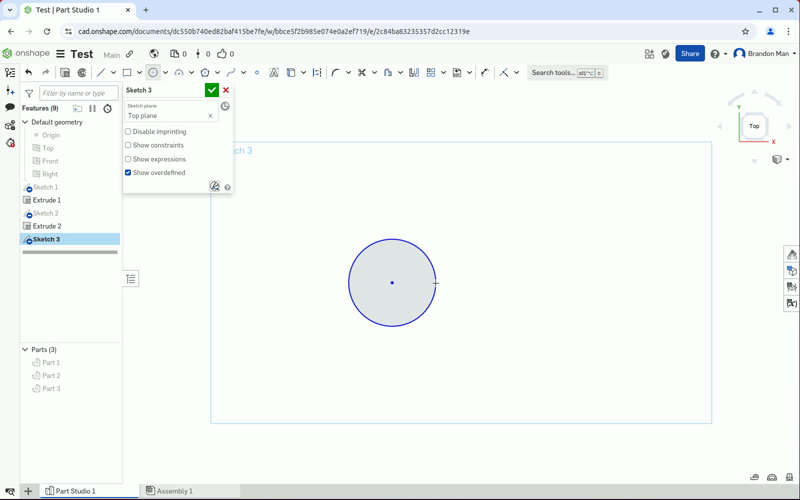
mouse_move(392, 282)
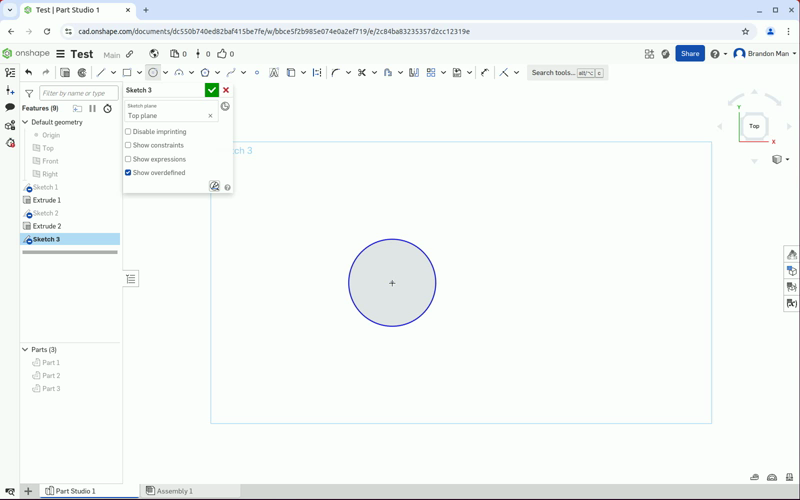
click(392, 282)
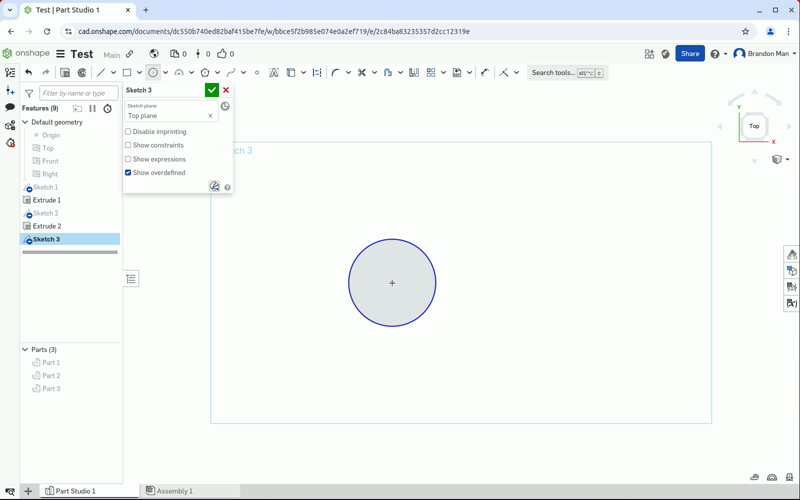
key_up(shift)
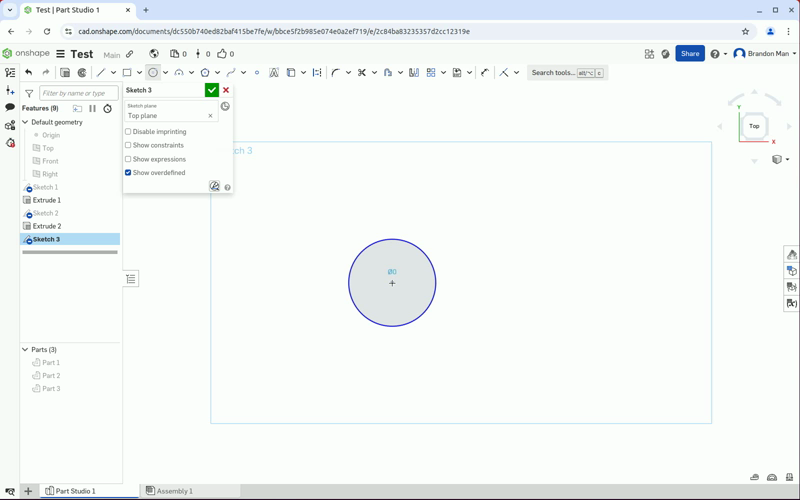
mouse_move(415, 282)
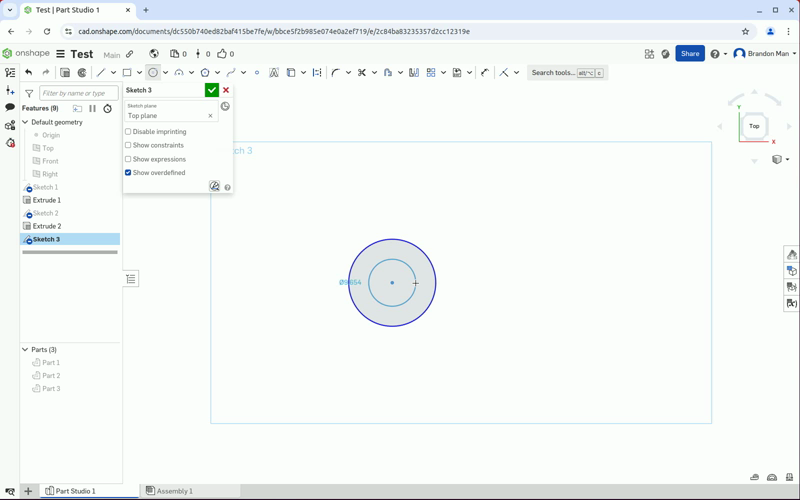
click(415, 282)
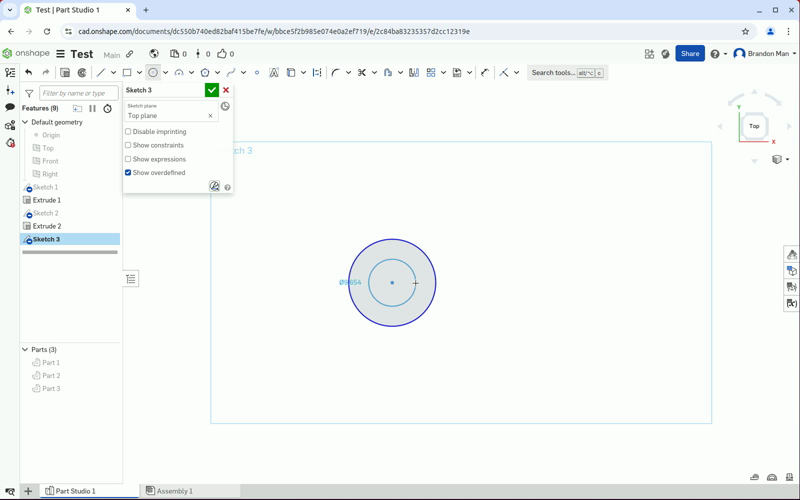
key(esc)
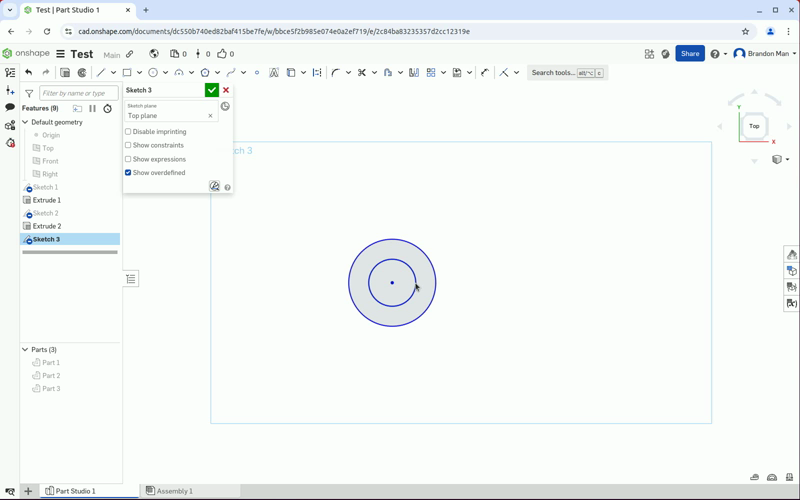
mouse_move(362, 285)
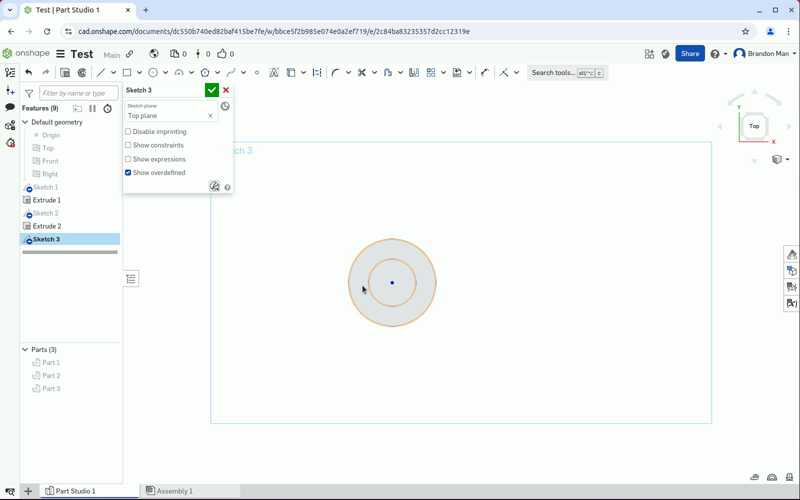
click(362, 285)
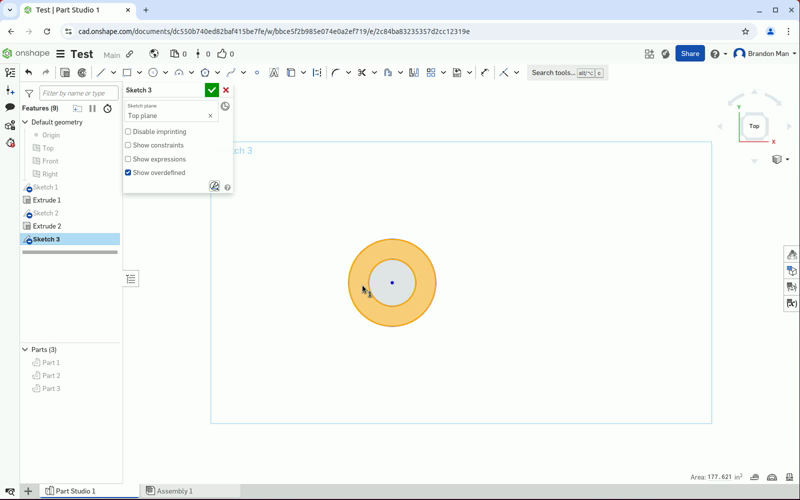
mouse_move(73, 352)
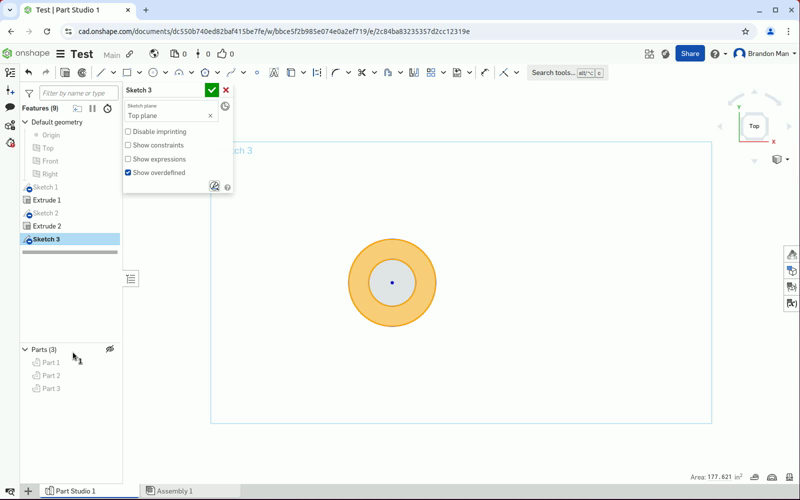
key(shift+y)
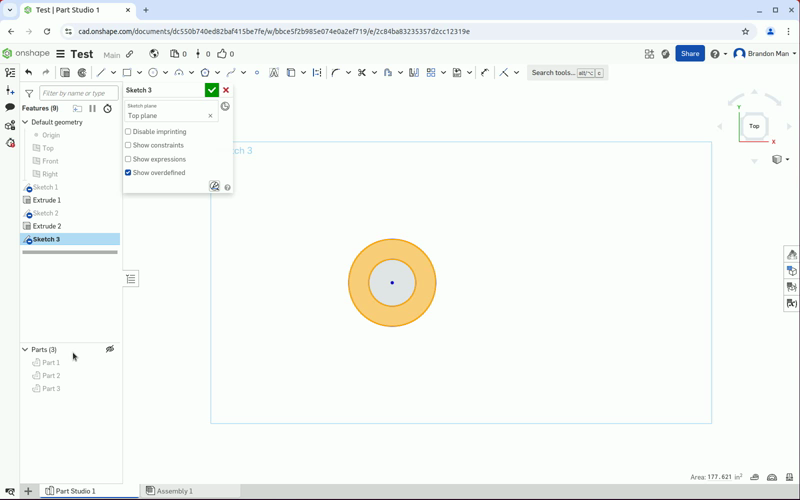
key(shift+e)
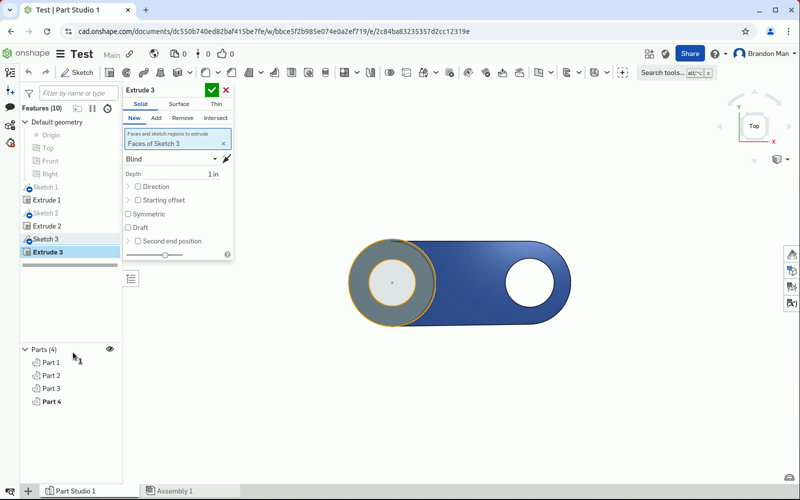
mouse_move(143, 106)
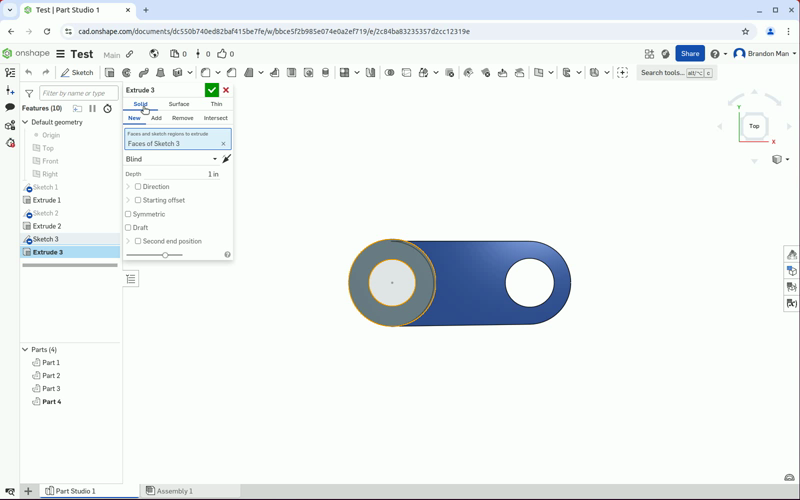
click(143, 106)
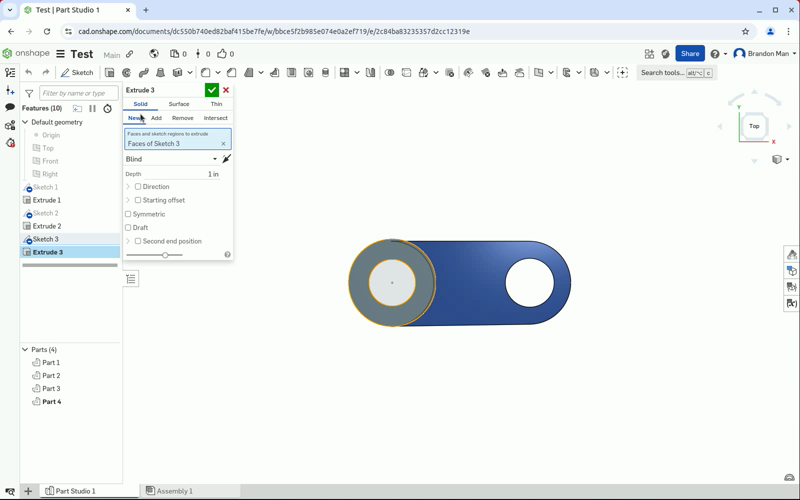
mouse_move(137, 120)
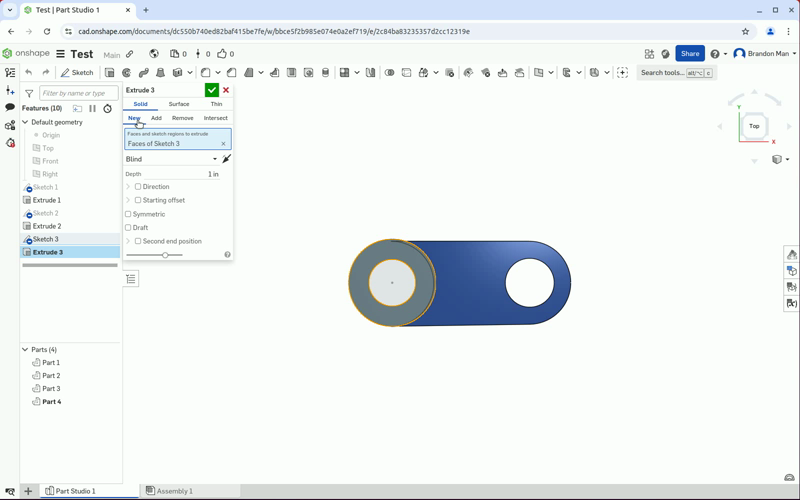
click(137, 120)
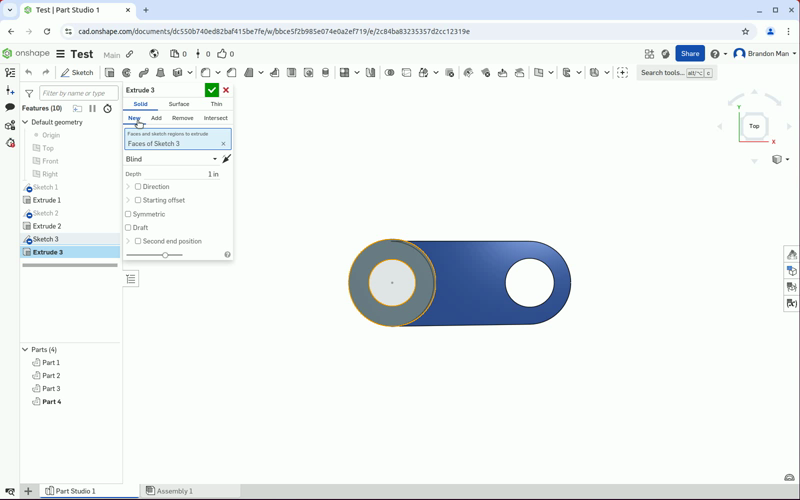
key(tab, 4)
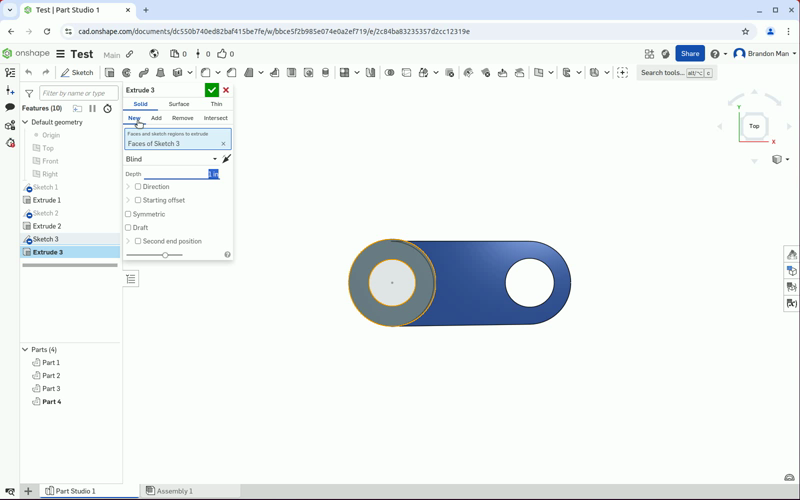
text(15.165)
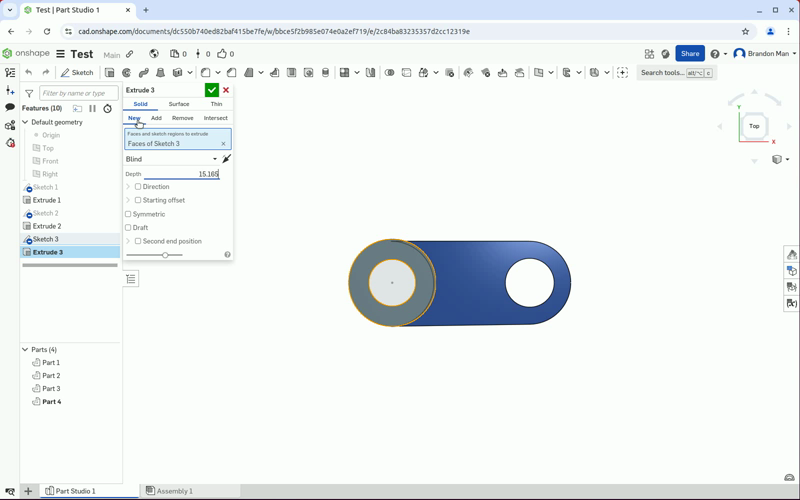
key(enter)
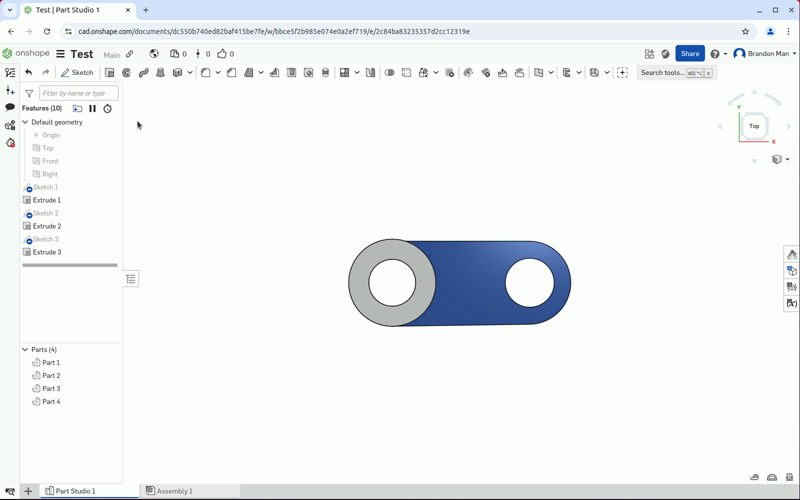
key(shift+h)
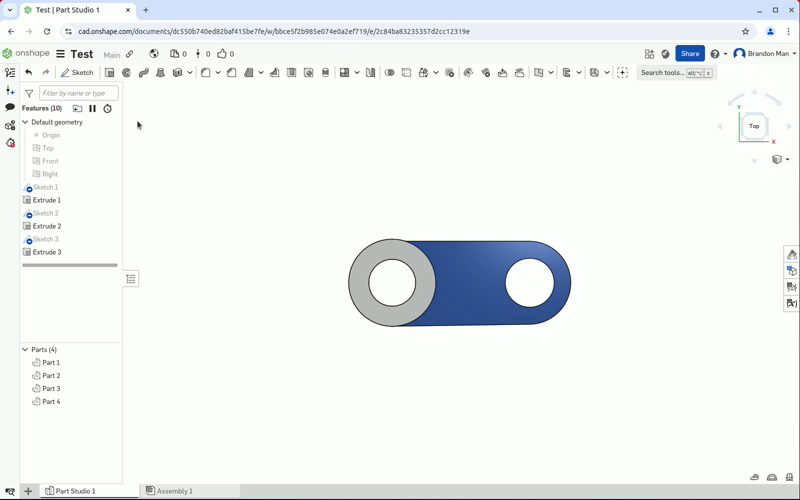
key(shift+h)
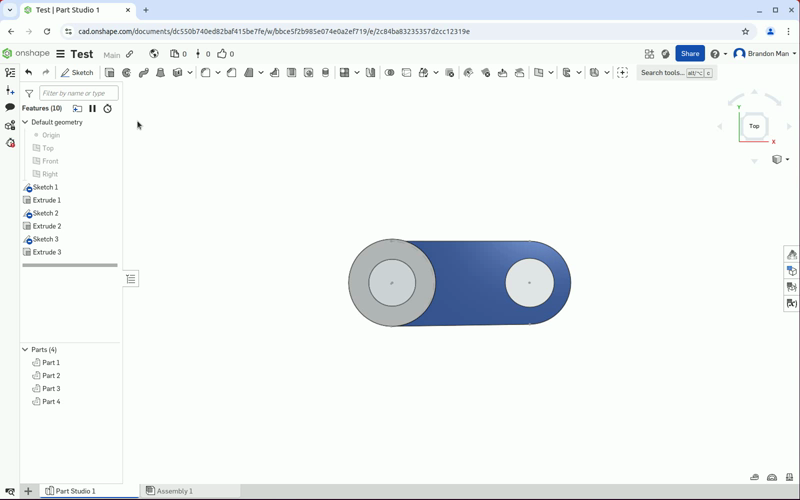
key(shift+7)
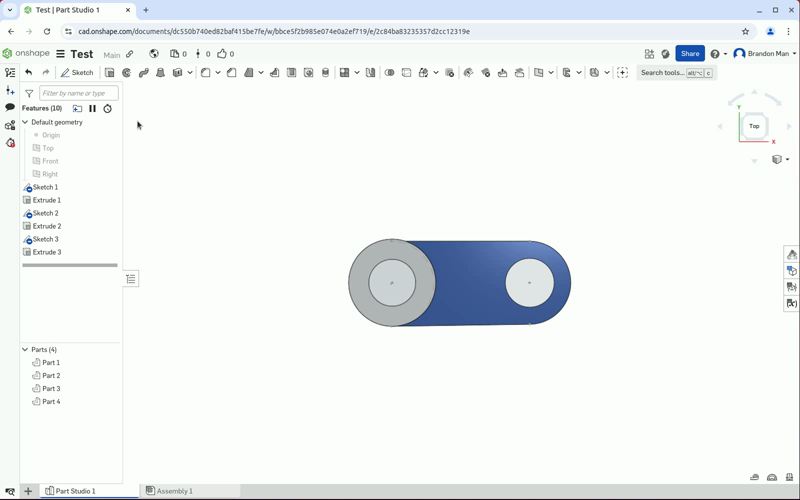
key(up, 3)
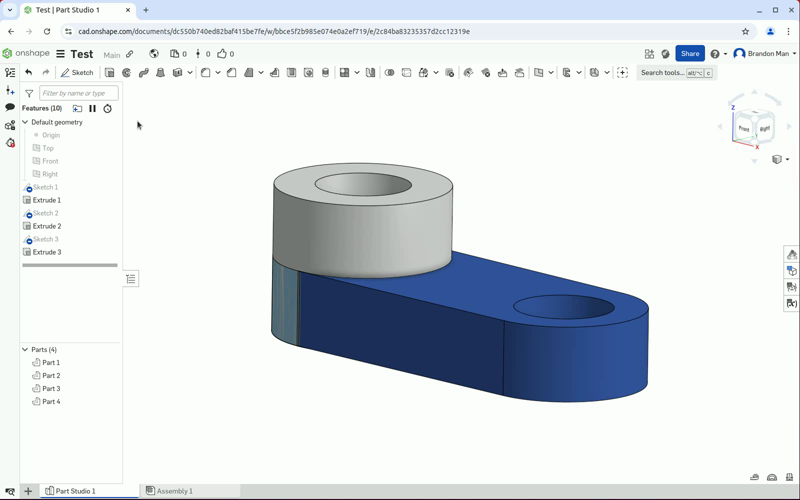
key(left, 3)
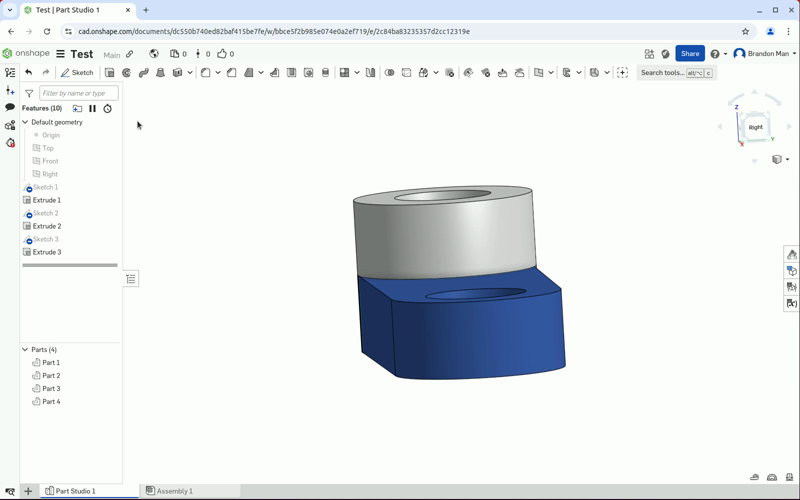
key(right, 3)
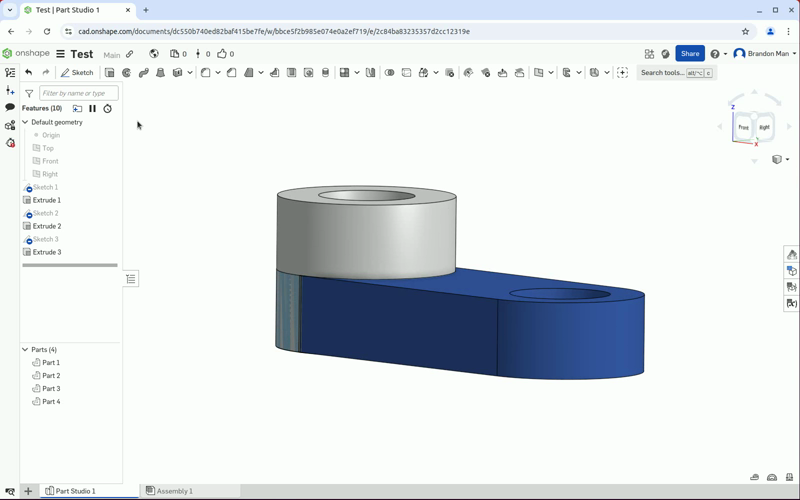
key(down, 3)
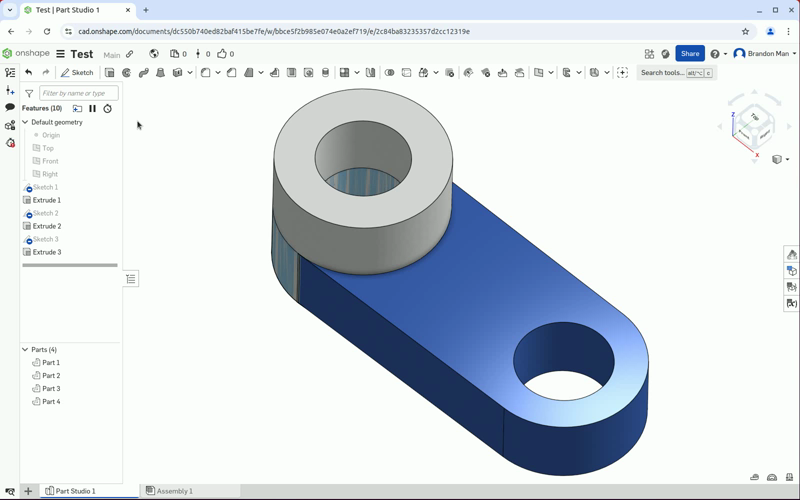
mouse_move(73, 189)
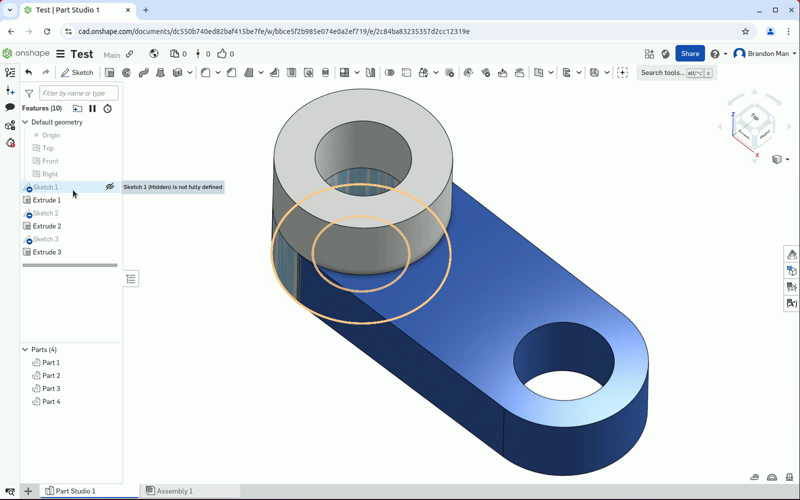
click(73, 189)